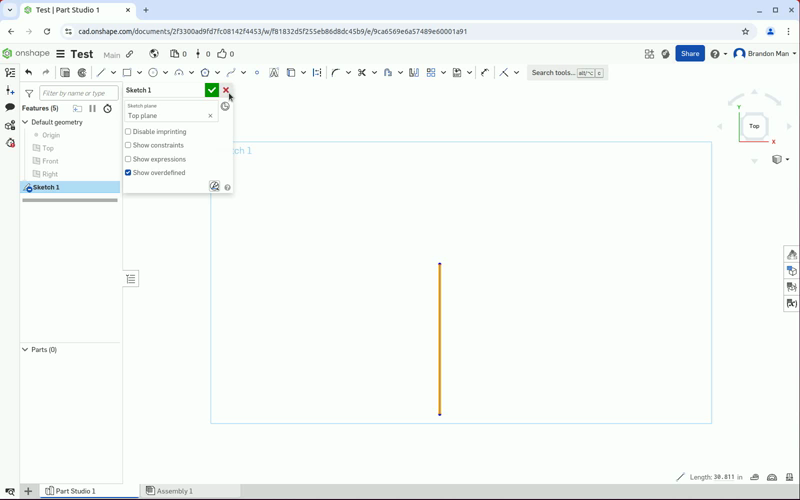
key(shift+h)
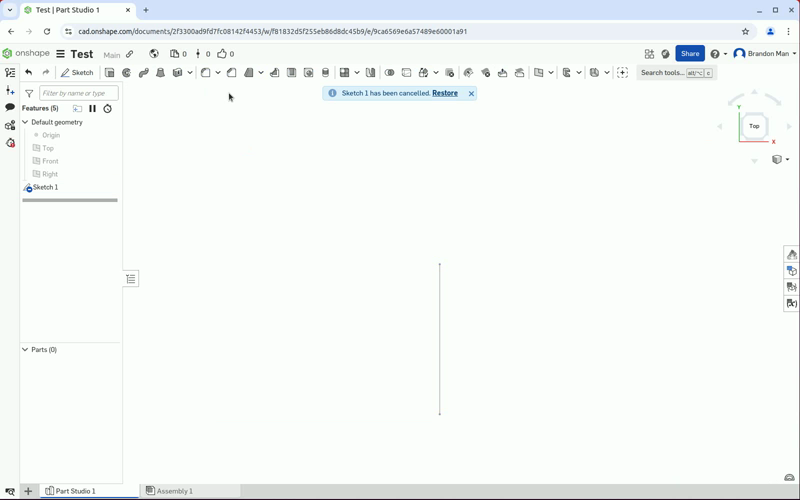
key(shift+s)
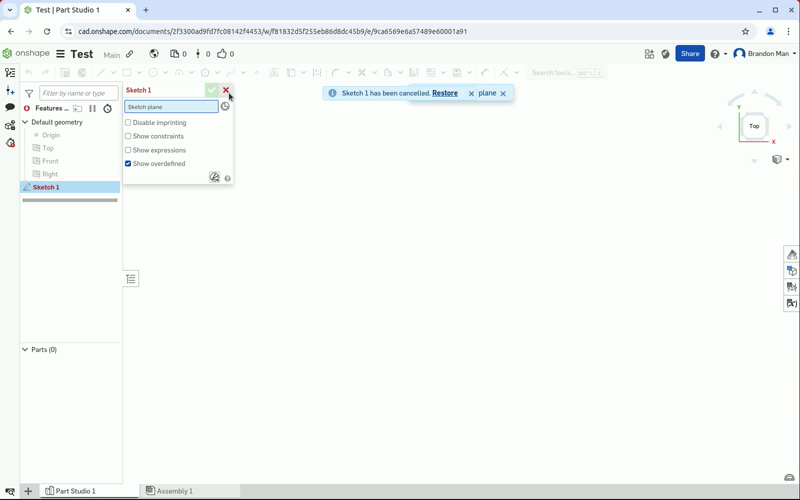
mouse_move(73, 150)
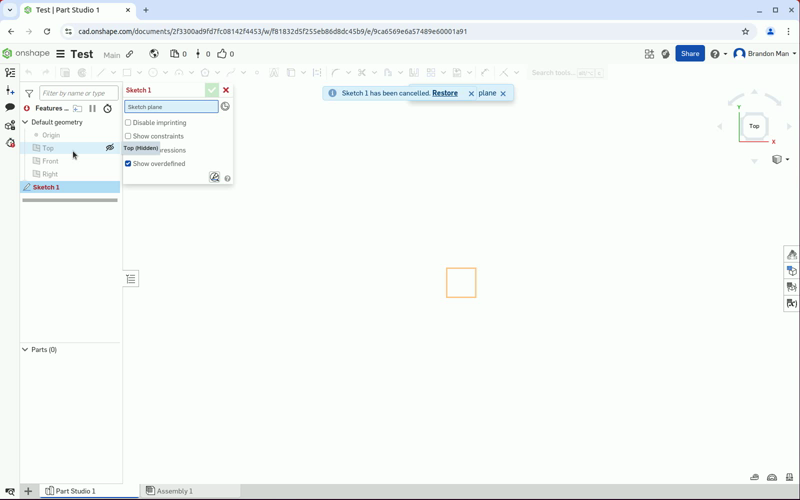
click(73, 150)
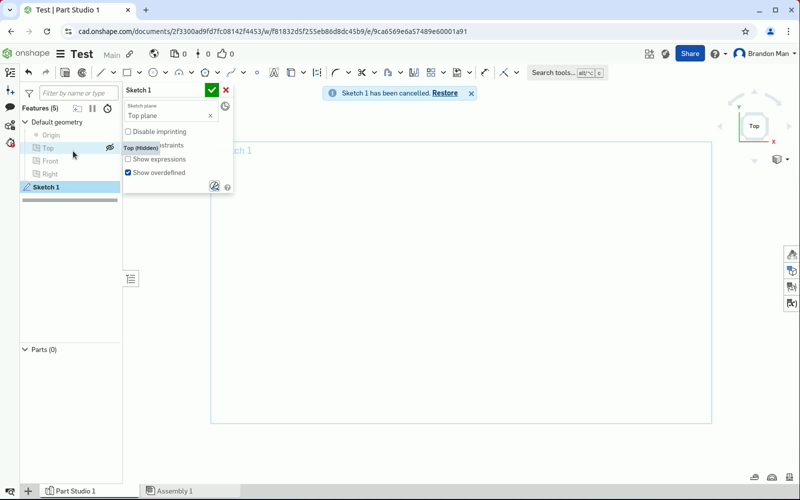
mouse_move(73, 352)
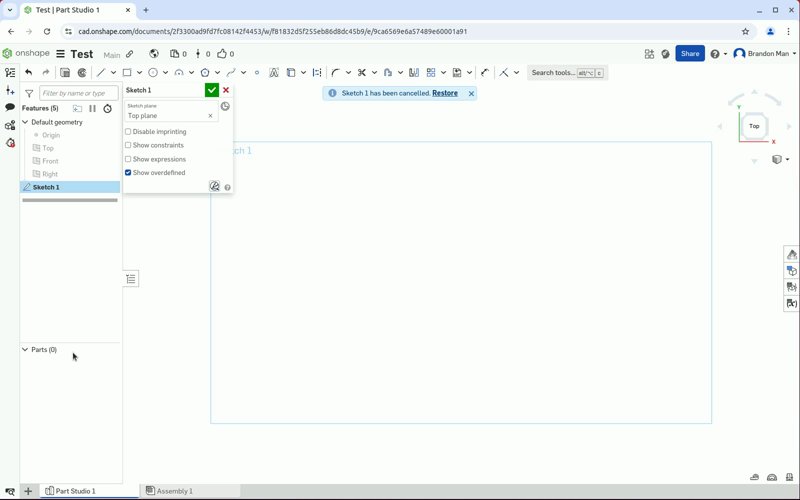
key(y)
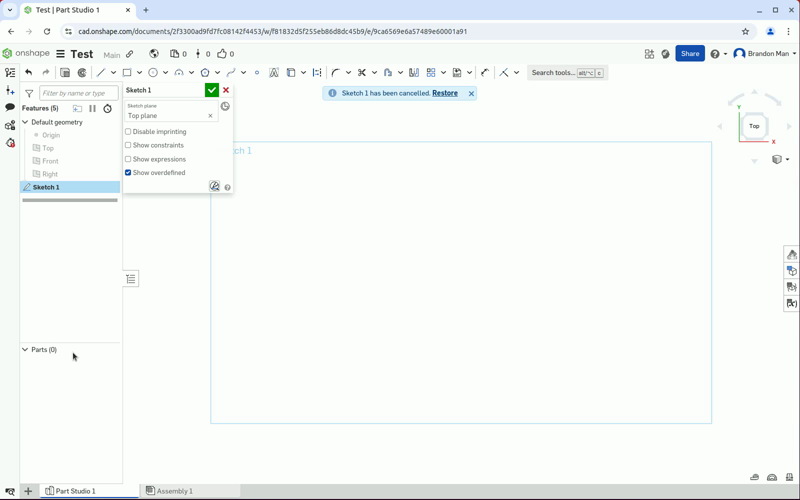
key(l)
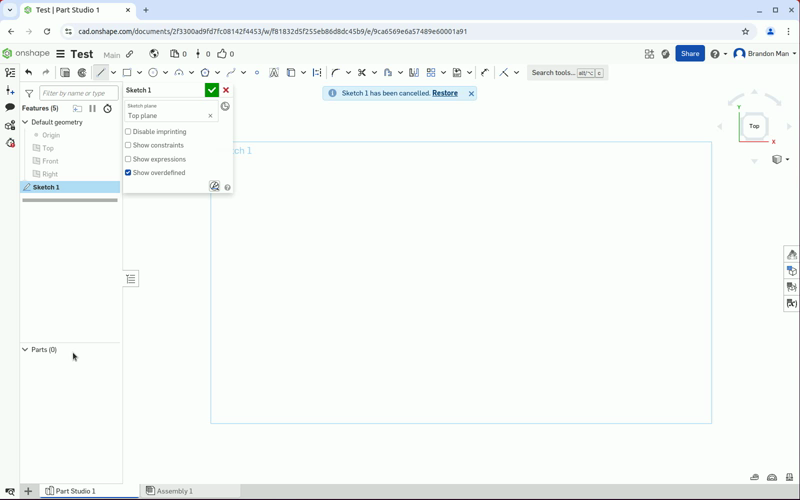
key_down(shift)
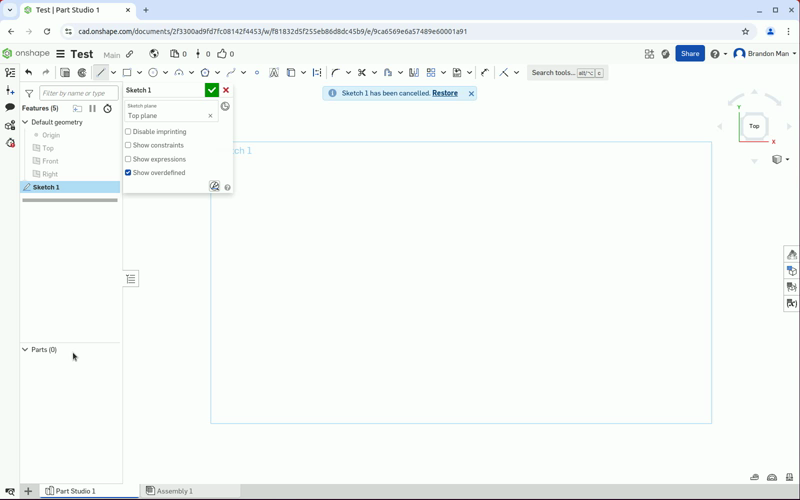
mouse_move(376, 209)
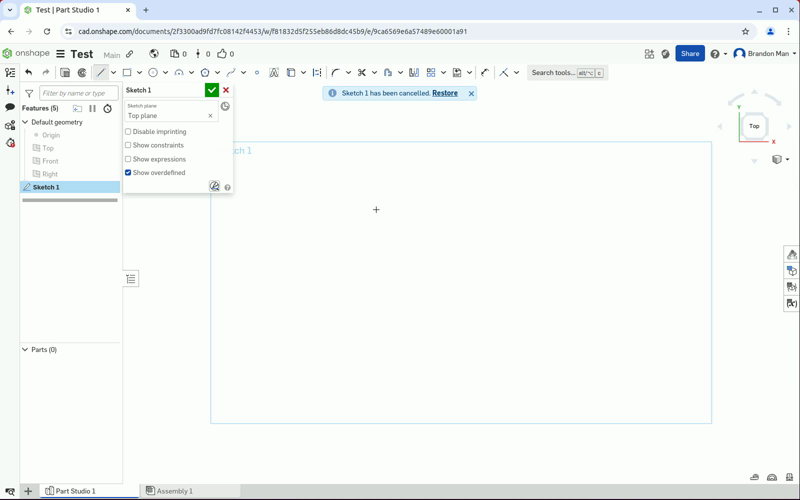
click(376, 209)
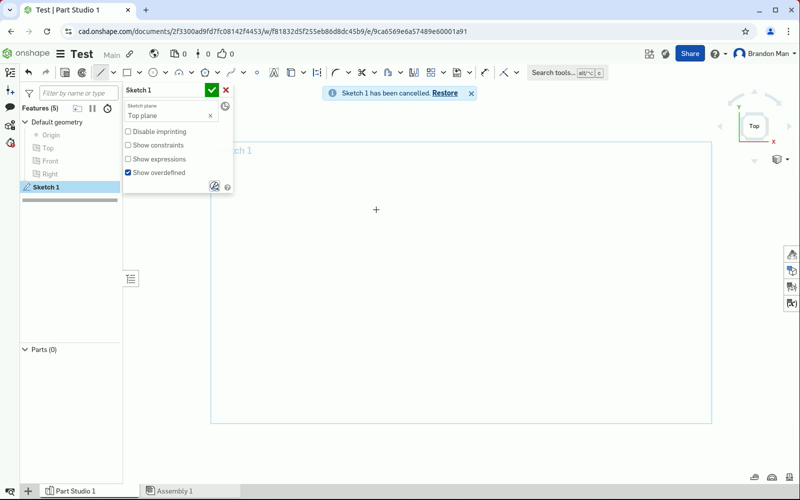
key_up(shift)
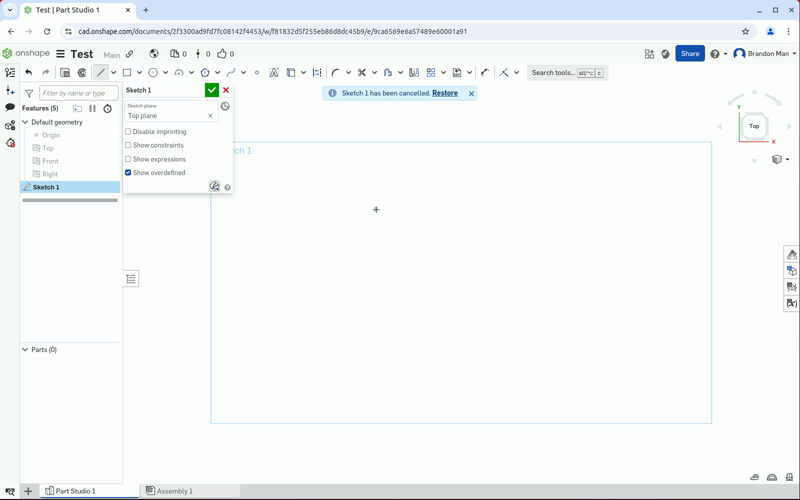
key_down(shift)
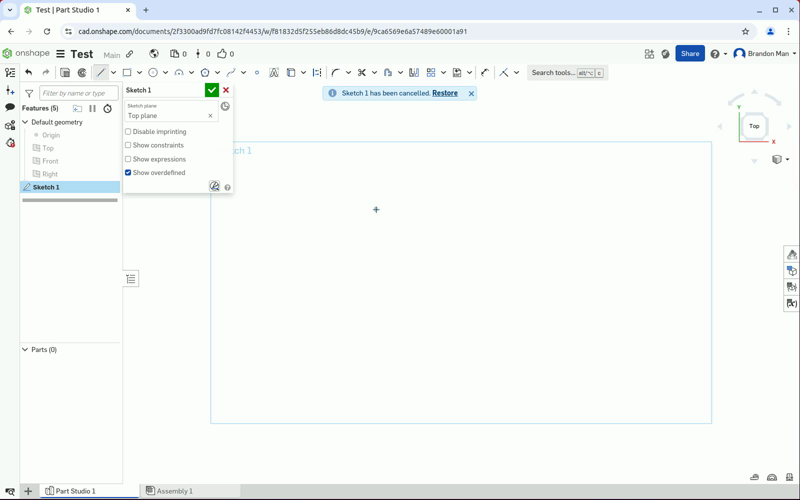
mouse_move(400, 299)
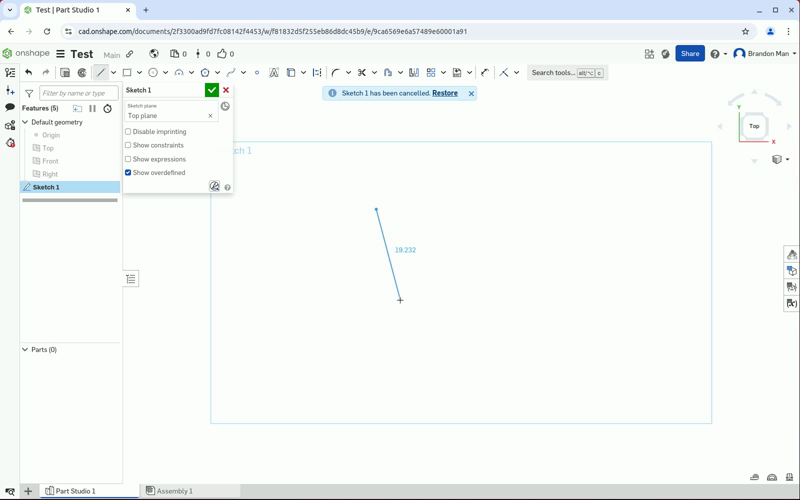
click(400, 299)
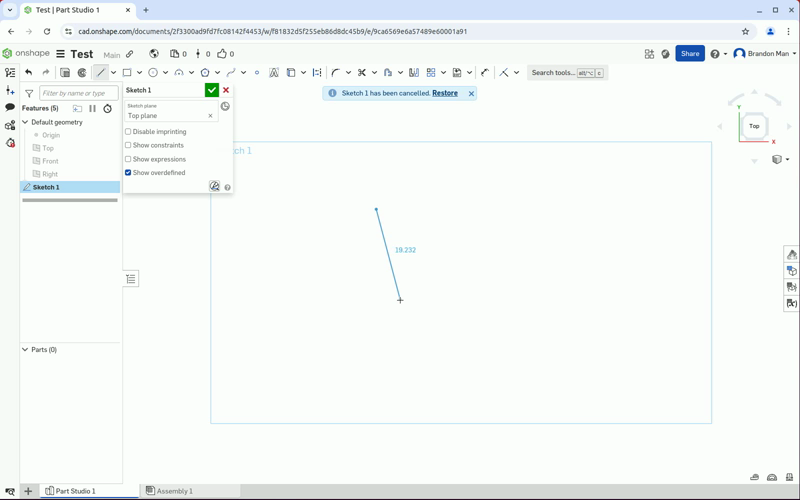
key_up(shift)
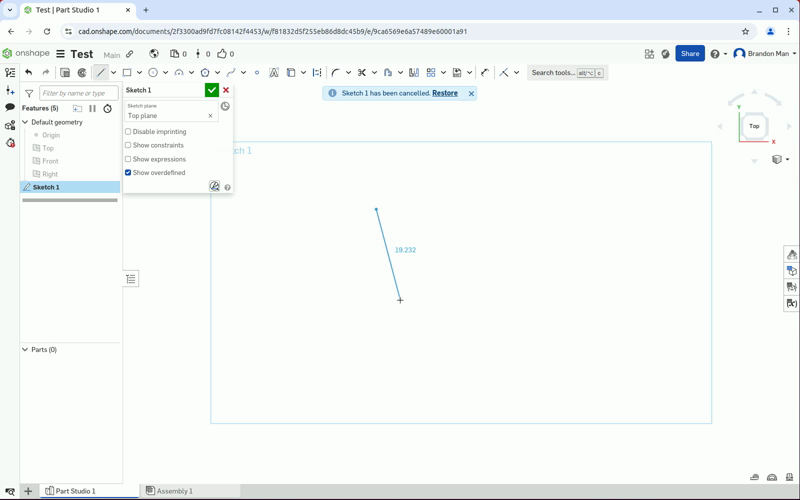
key_down(shift)
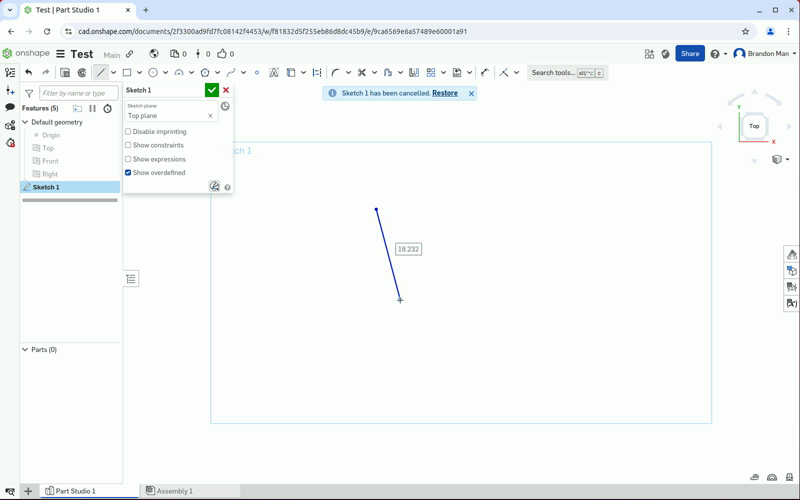
mouse_move(461, 283)
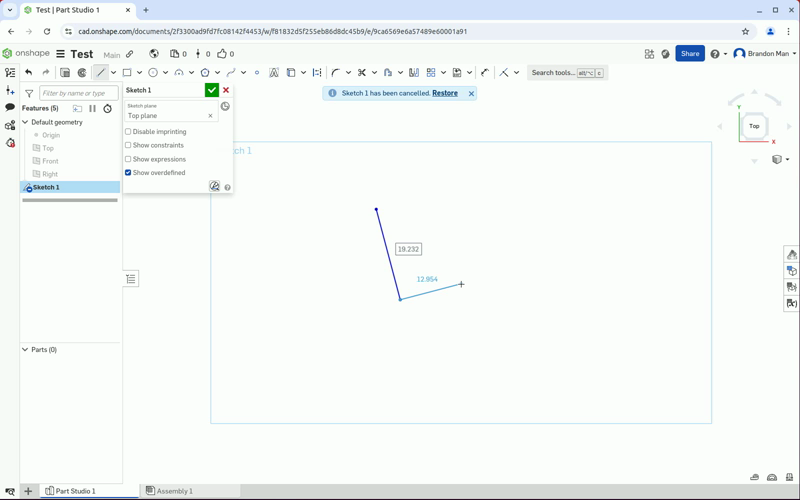
click(461, 283)
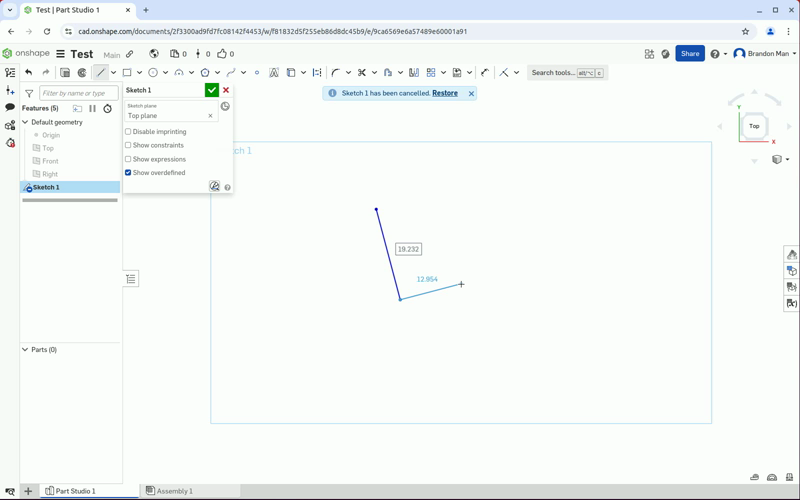
key_up(shift)
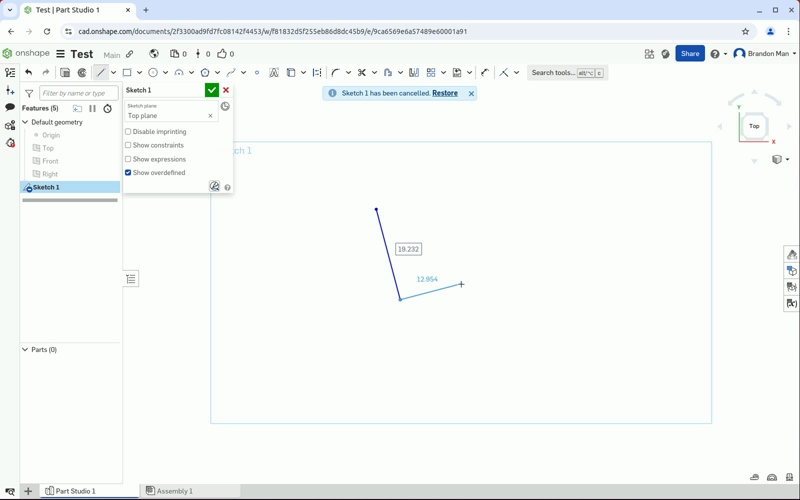
key_down(shift)
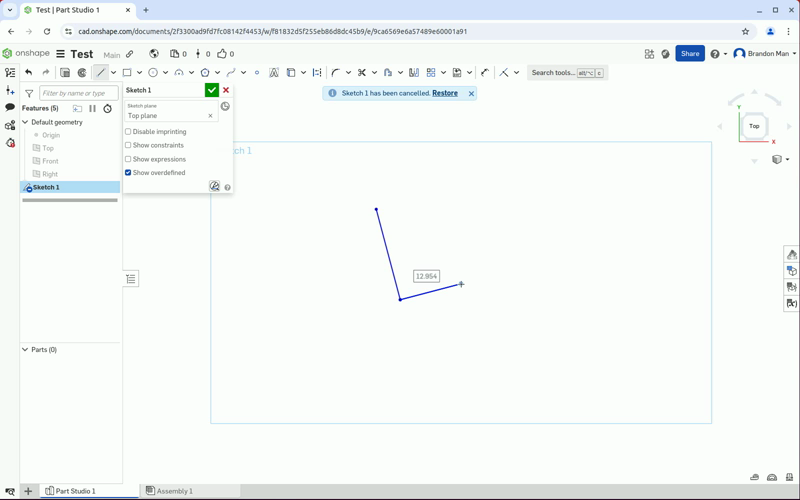
mouse_move(436, 192)
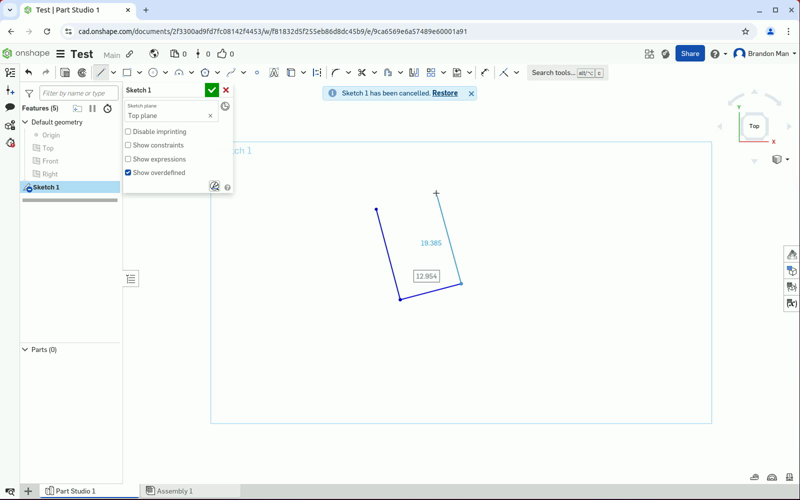
click(436, 192)
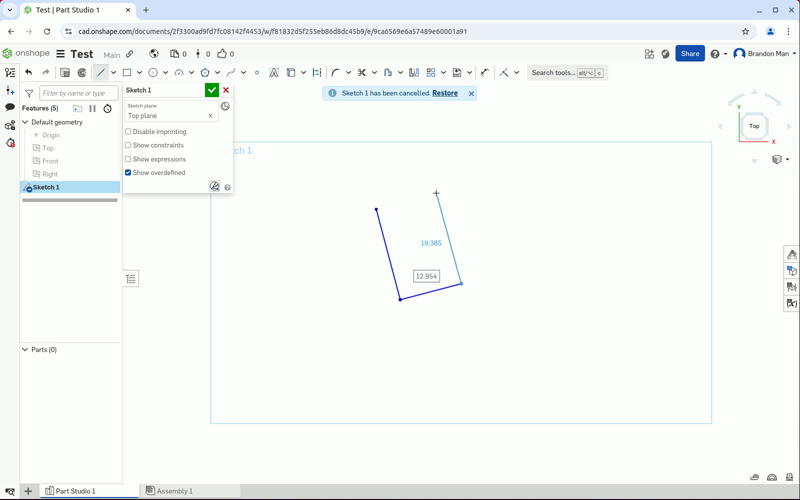
key_up(shift)
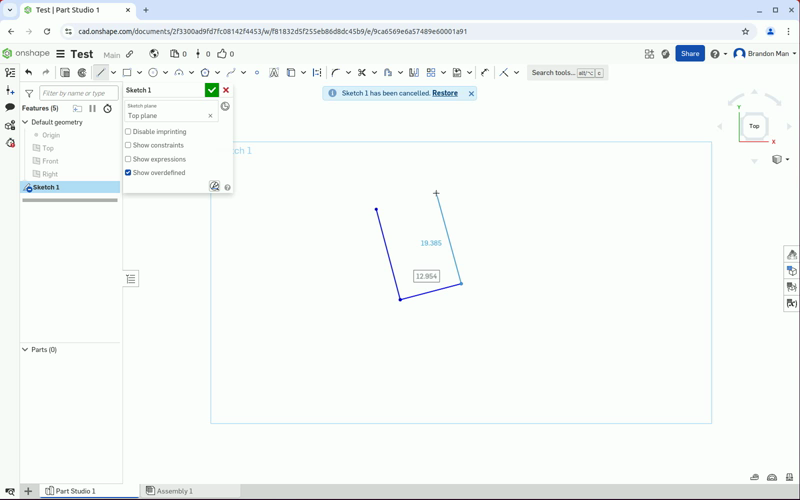
key_down(shift)
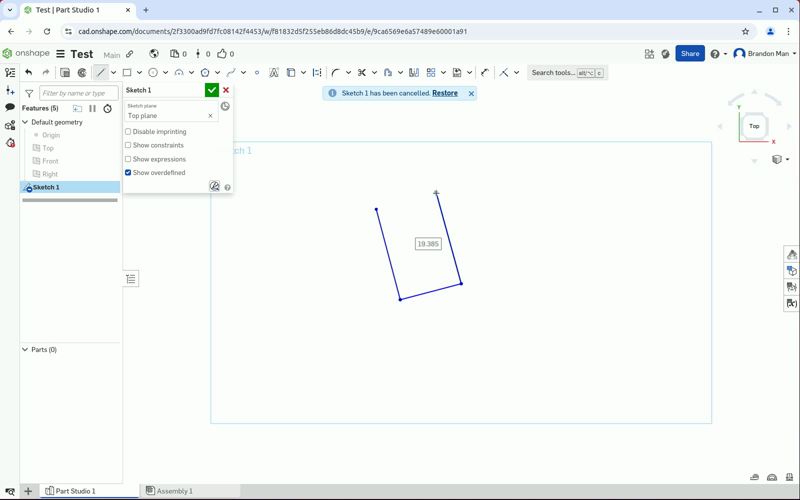
mouse_move(376, 209)
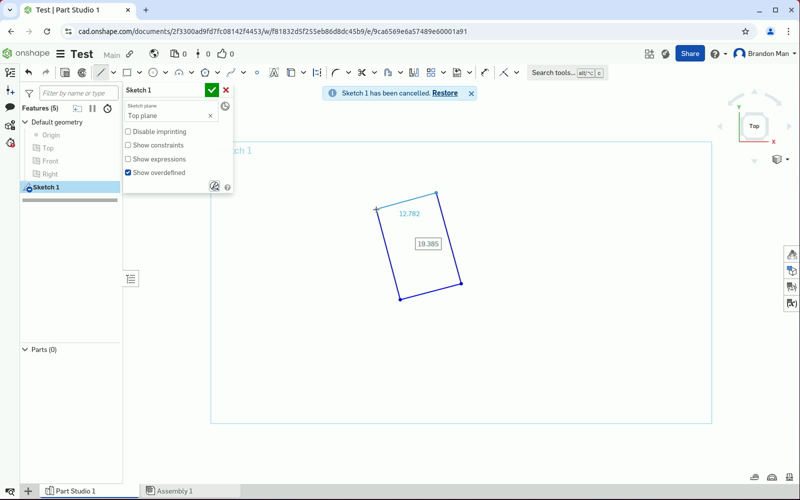
key_up(shift)
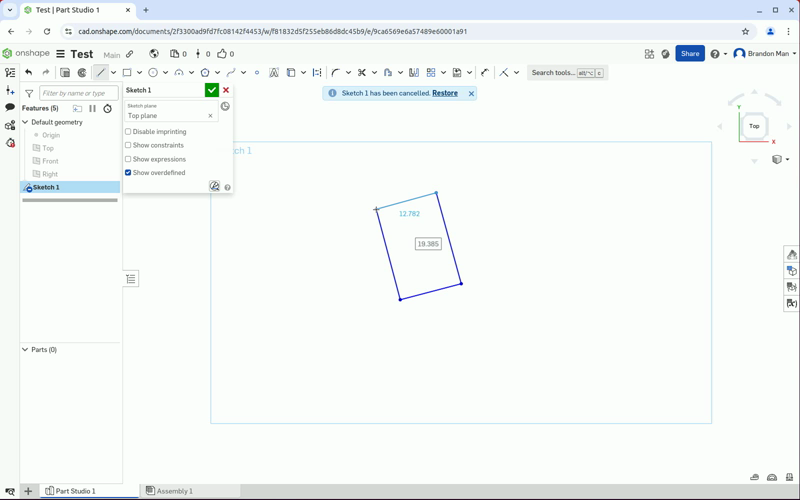
click(376, 209)
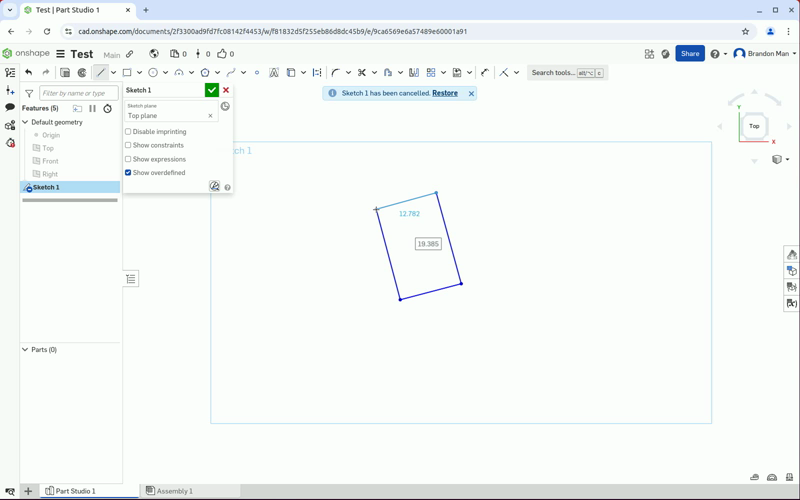
key(esc)
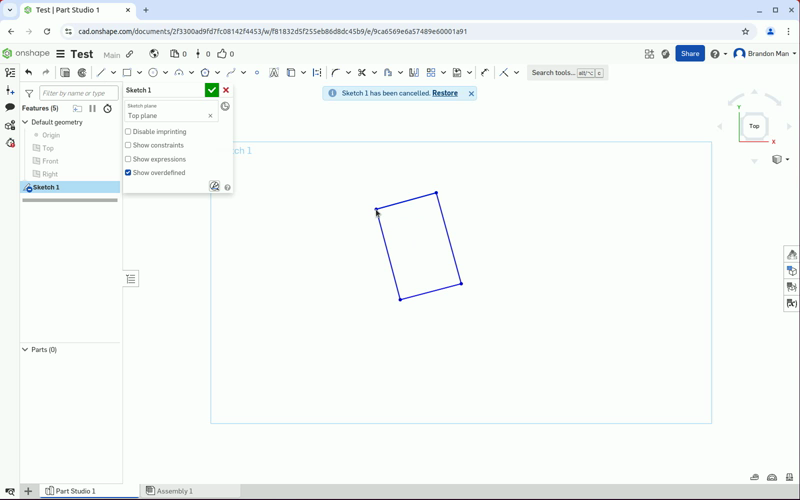
mouse_move(422, 221)
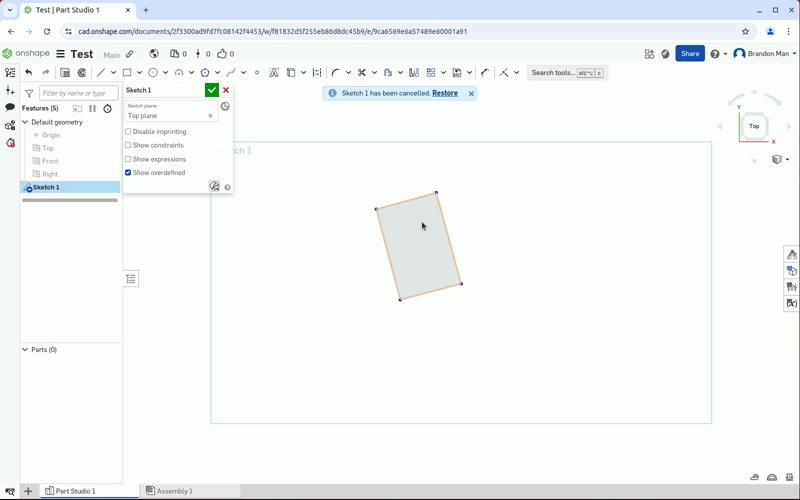
click(422, 221)
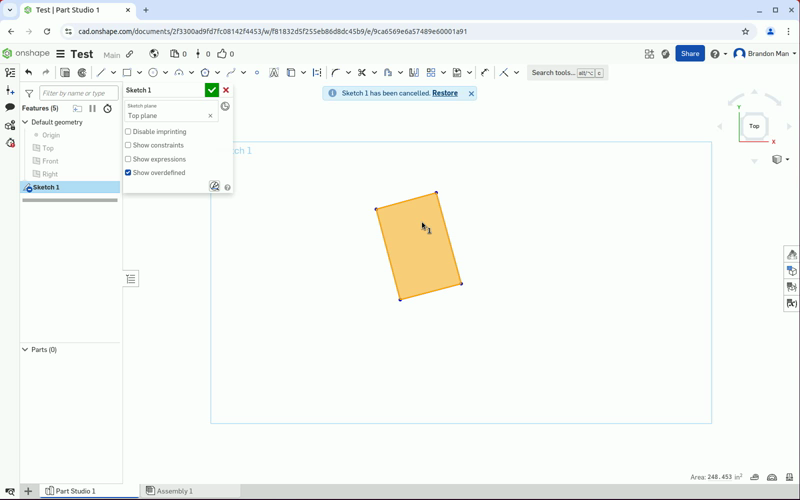
mouse_move(73, 352)
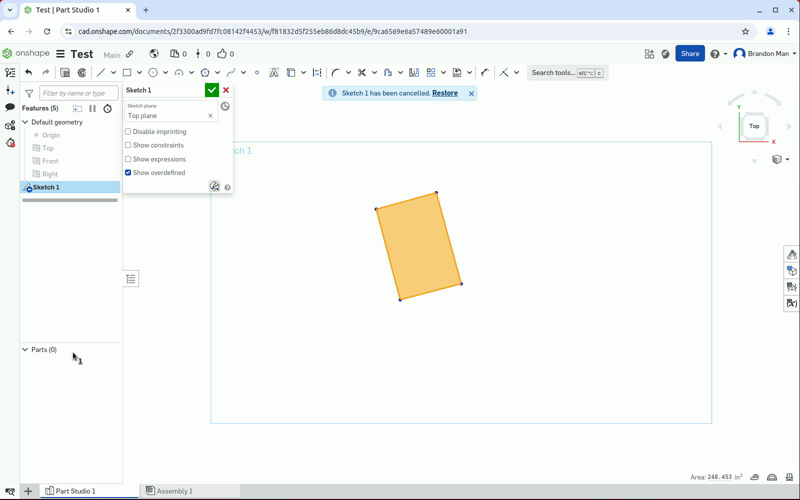
key(shift+y)
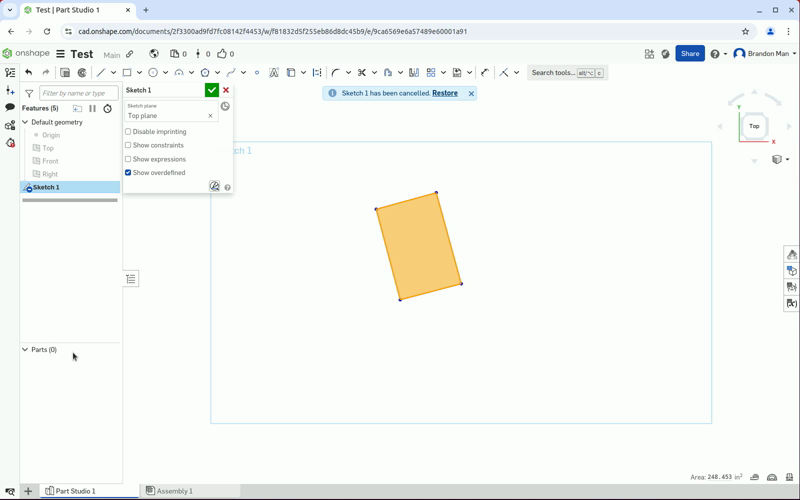
key(shift+e)
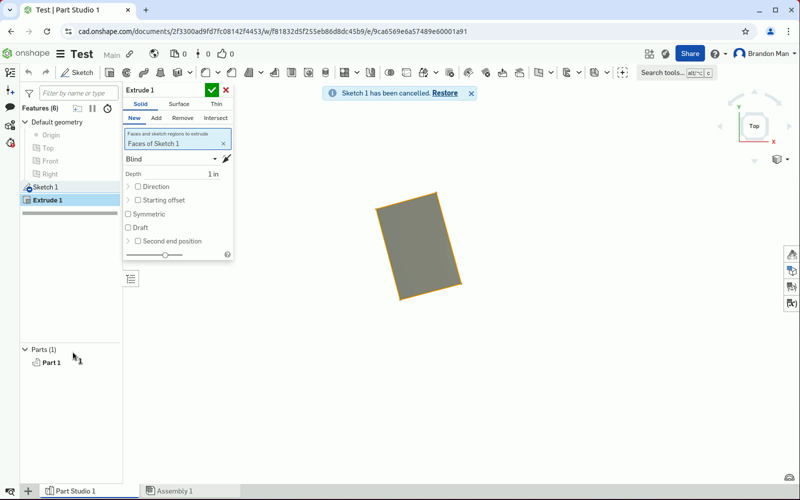
mouse_move(143, 106)
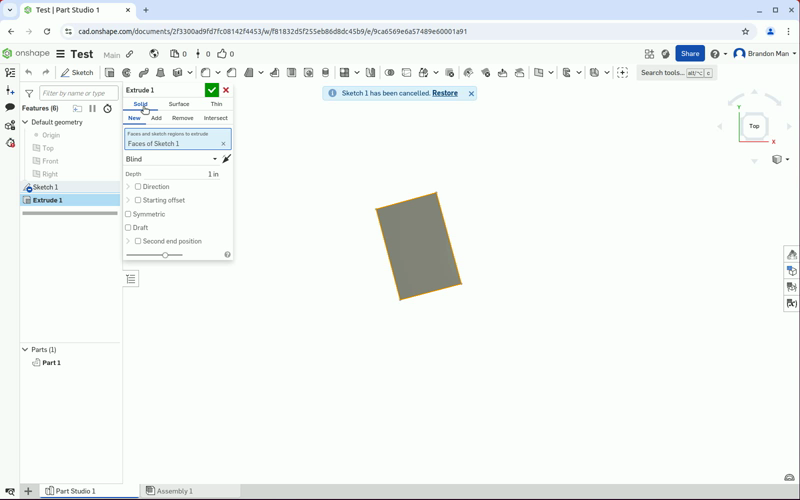
click(143, 106)
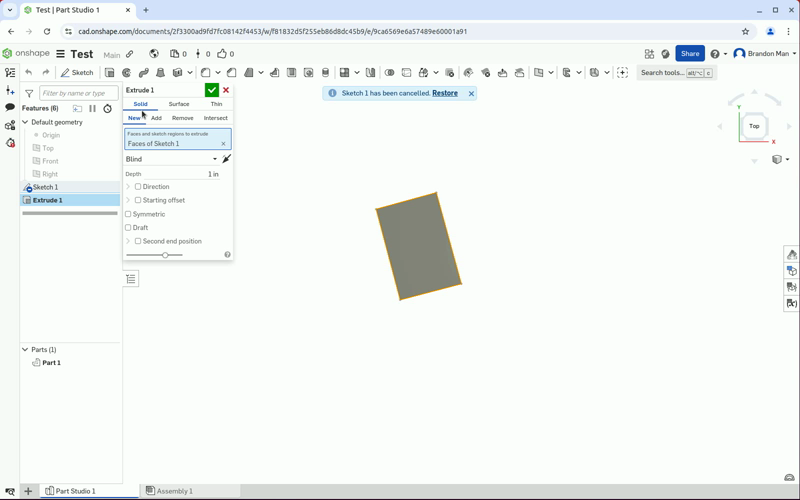
mouse_move(137, 120)
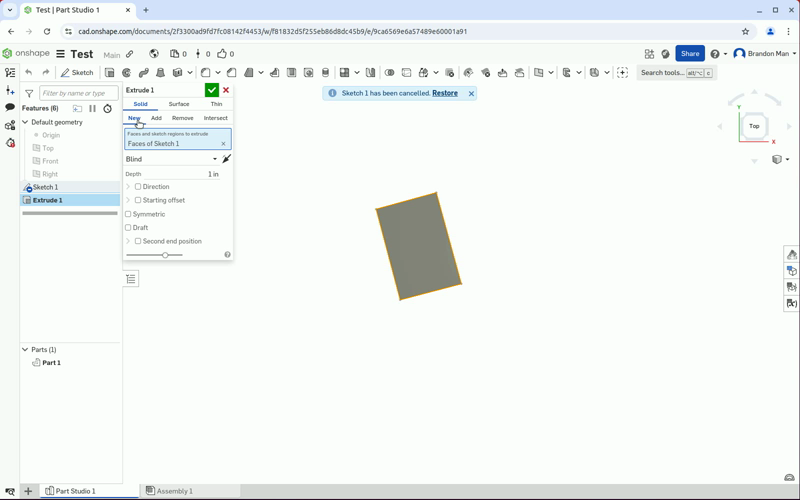
click(137, 120)
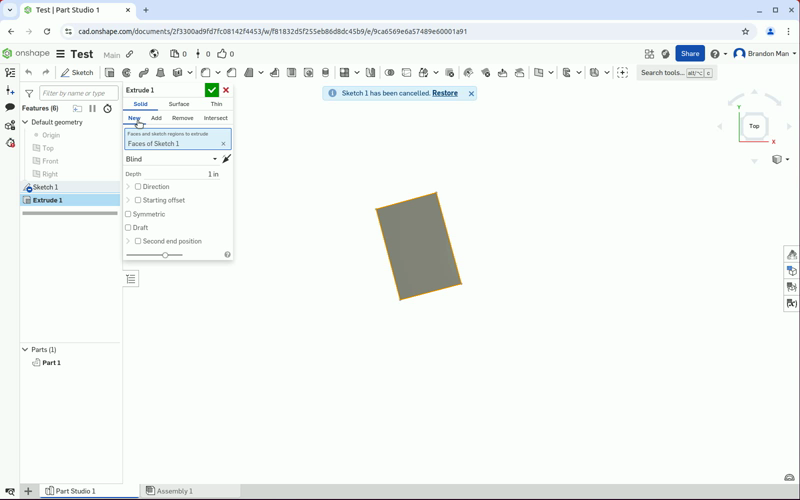
key(tab, 4)
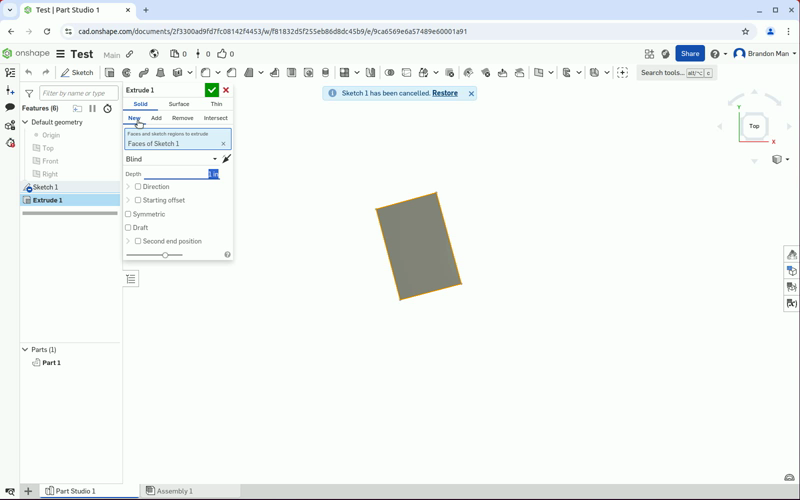
text(6.018)
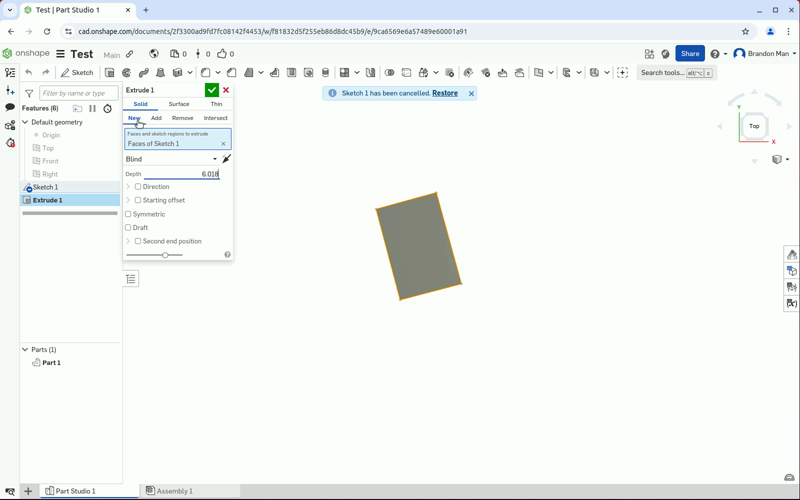
key(enter)
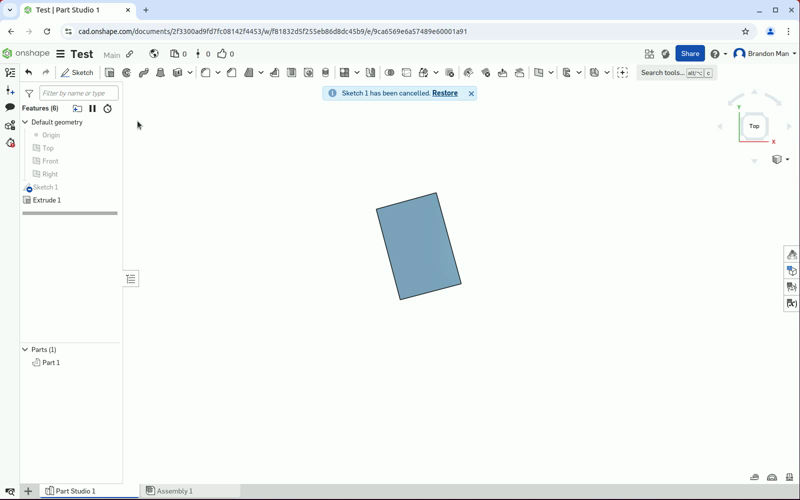
key(shift+h)
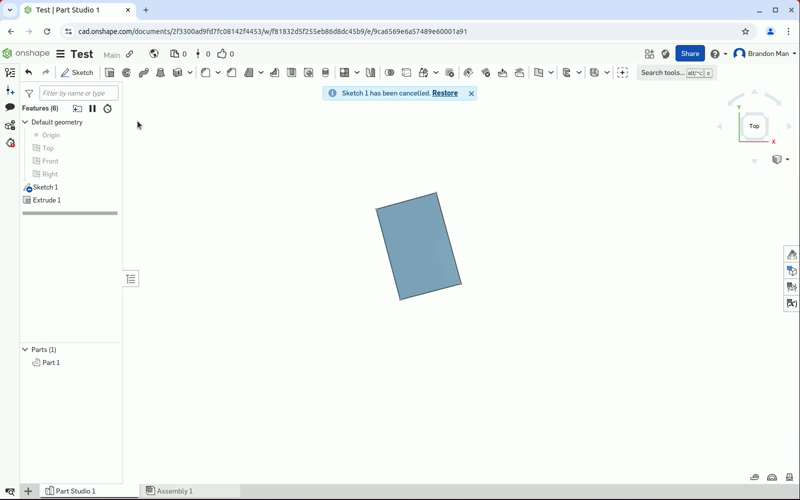
key(shift+h)
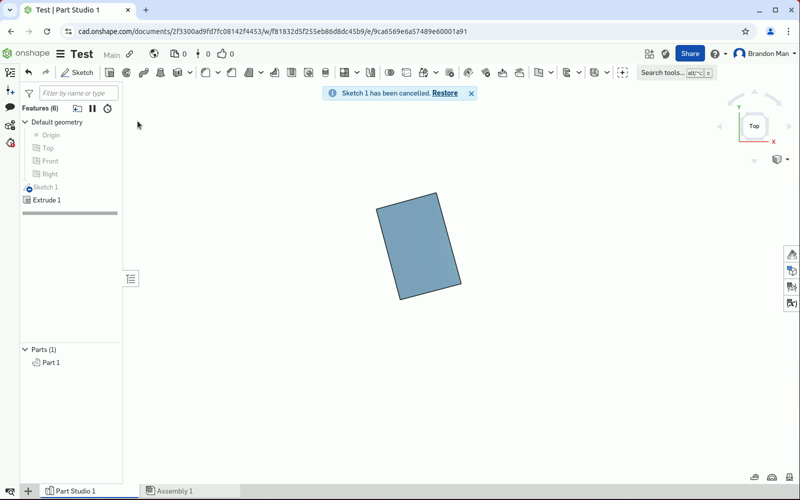
mouse_move(73, 189)
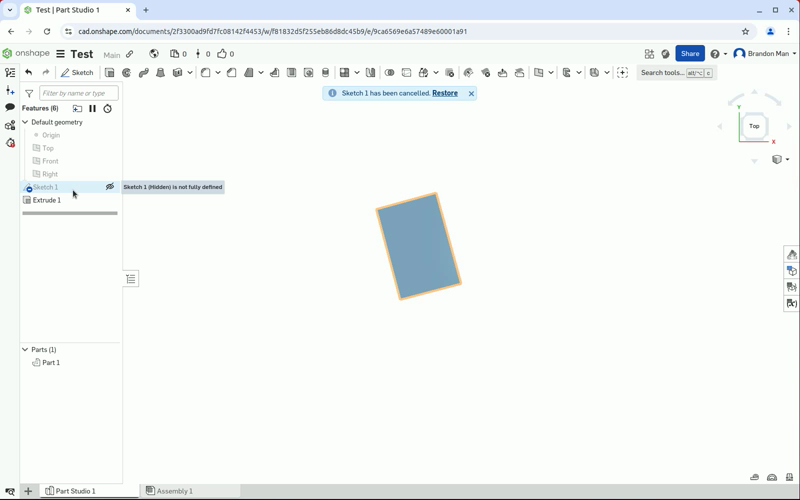
click(73, 189)
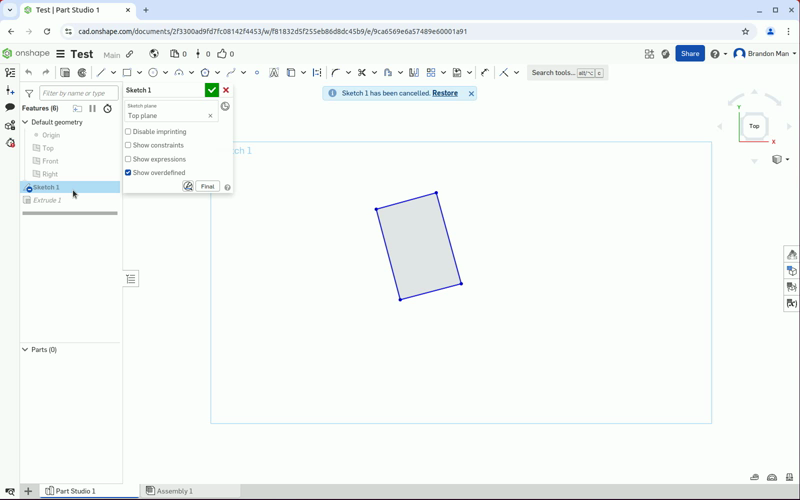
mouse_move(229, 92)
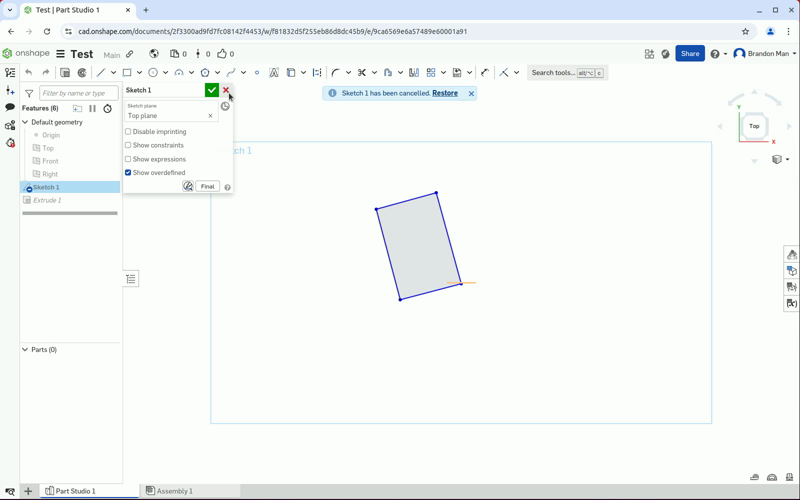
click(229, 92)
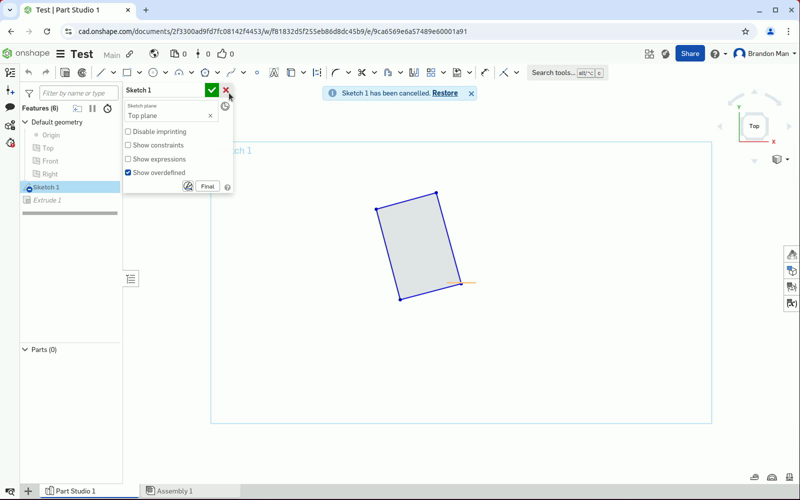
key(shift+s)
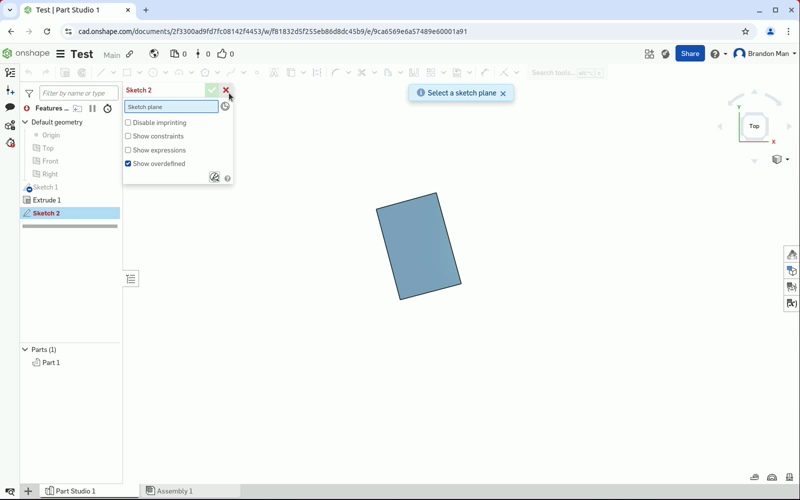
mouse_move(73, 150)
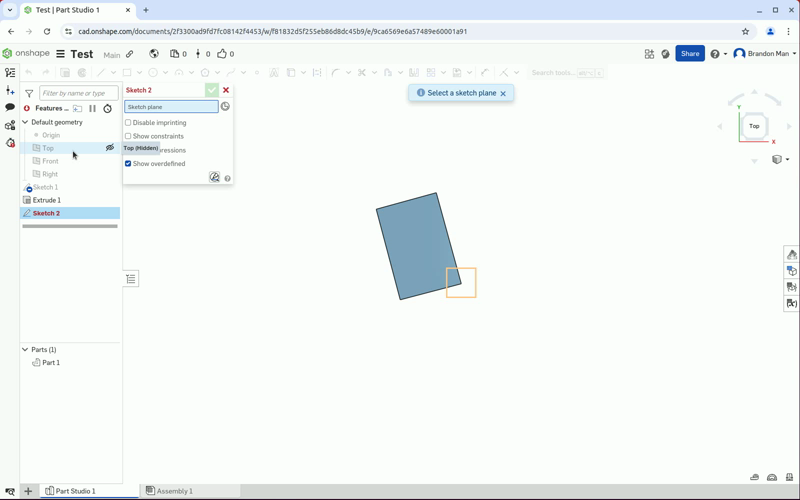
click(73, 150)
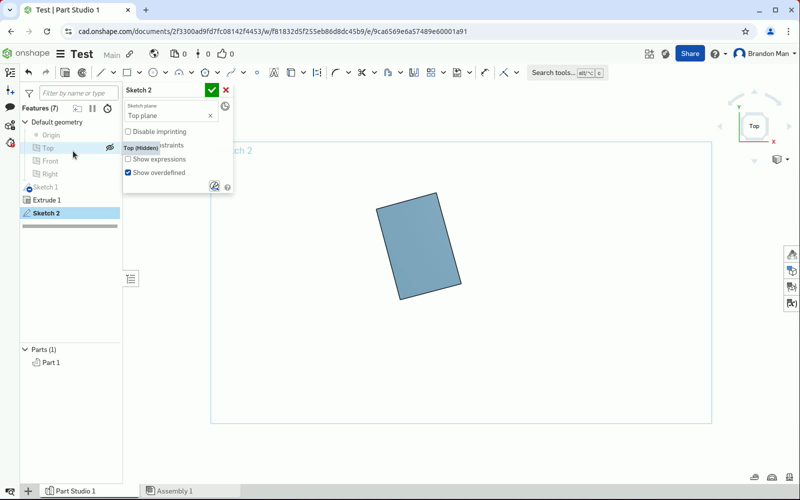
mouse_move(73, 352)
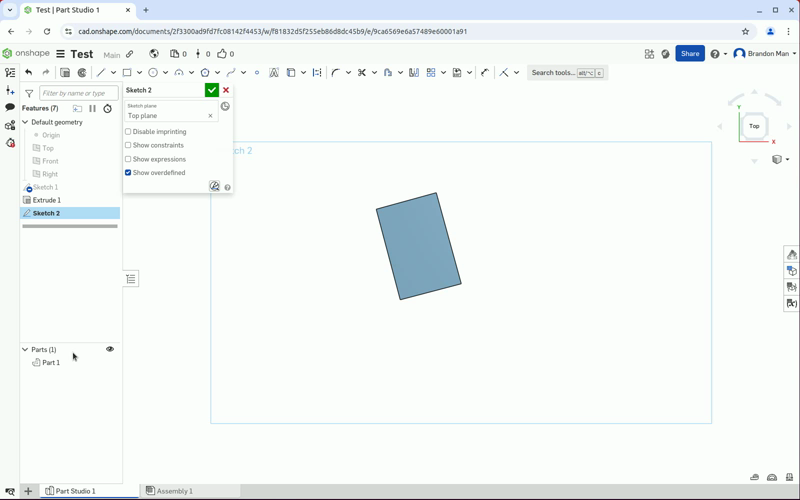
key(y)
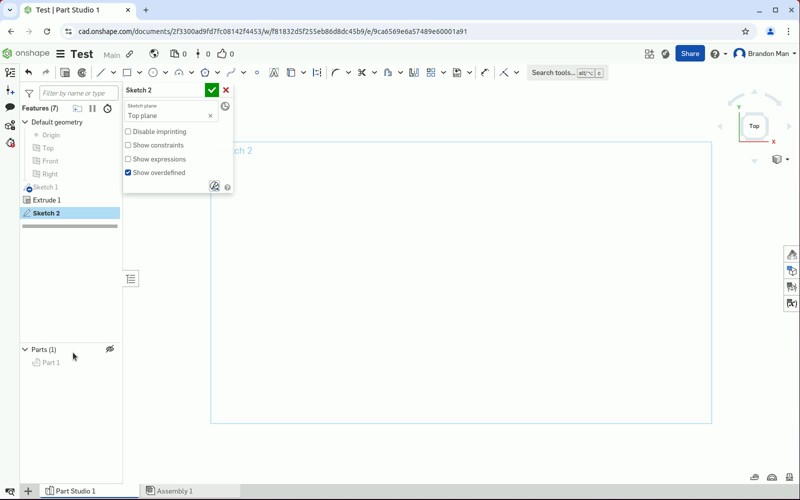
key(l)
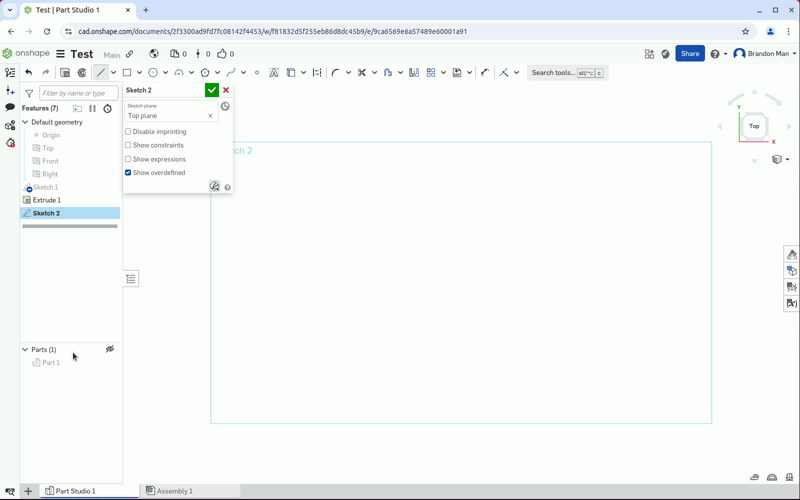
key_down(shift)
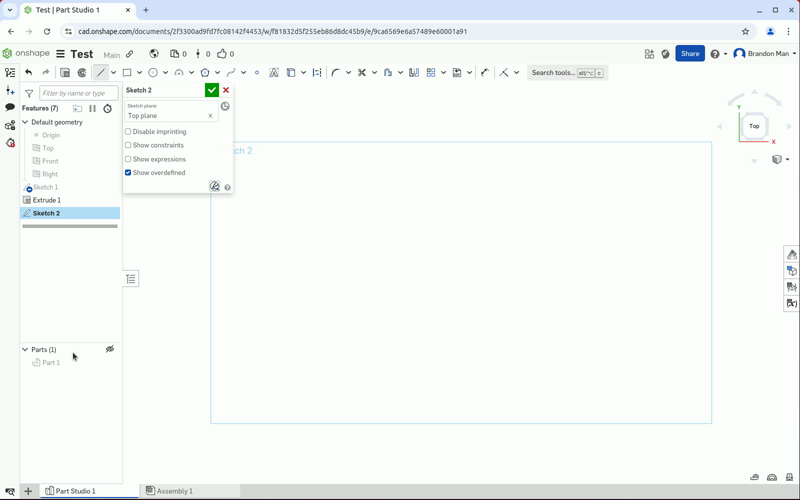
mouse_move(370, 186)
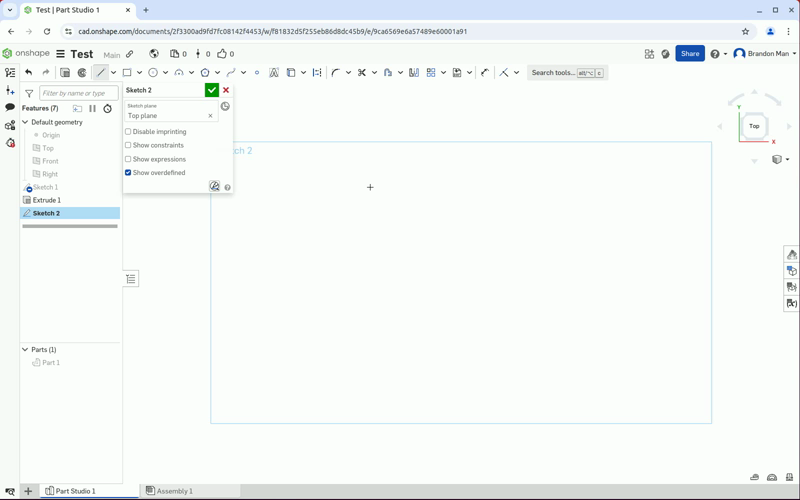
click(370, 186)
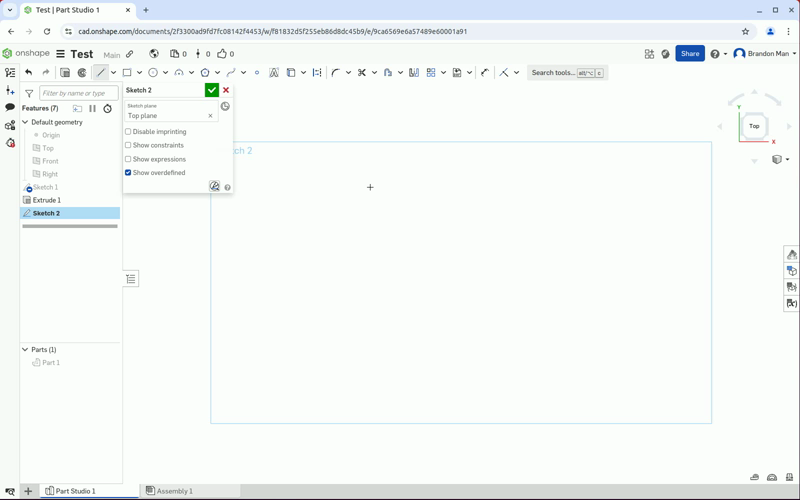
key_up(shift)
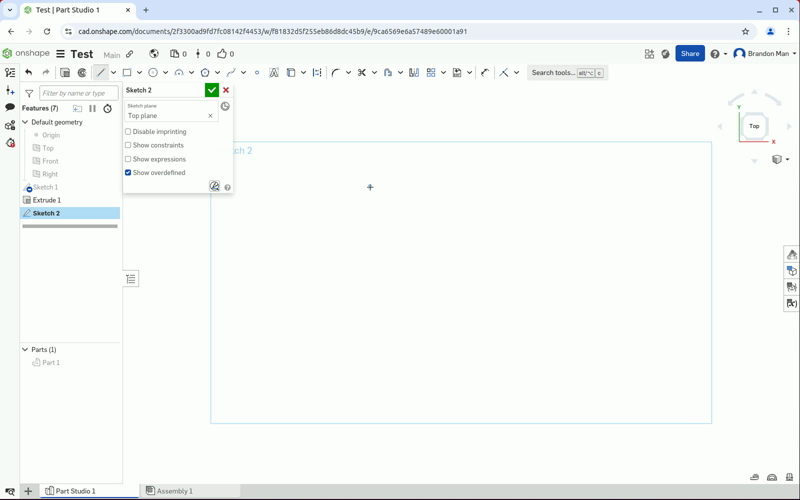
key_down(shift)
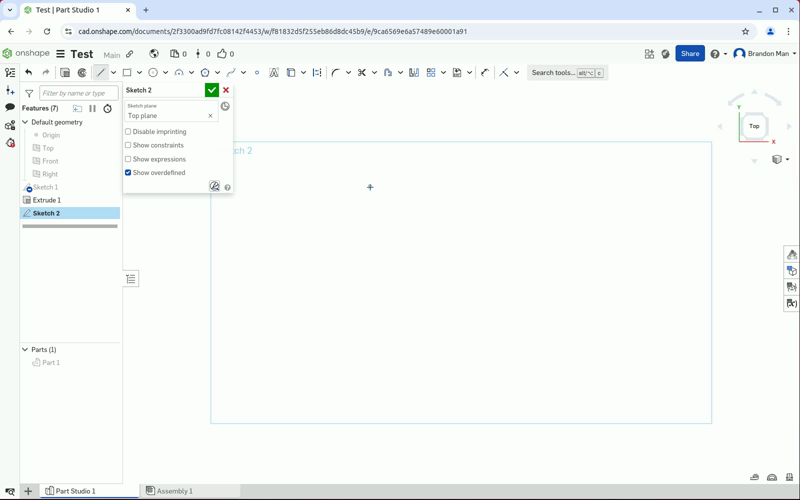
mouse_move(400, 186)
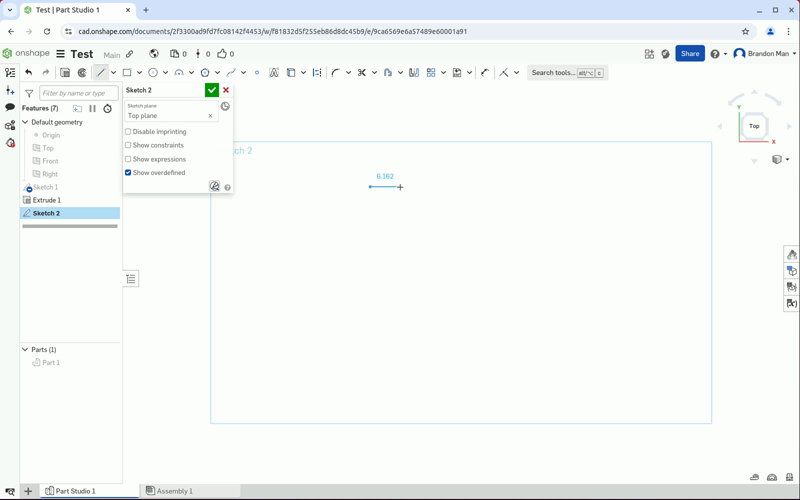
mouse_move(376, 208)
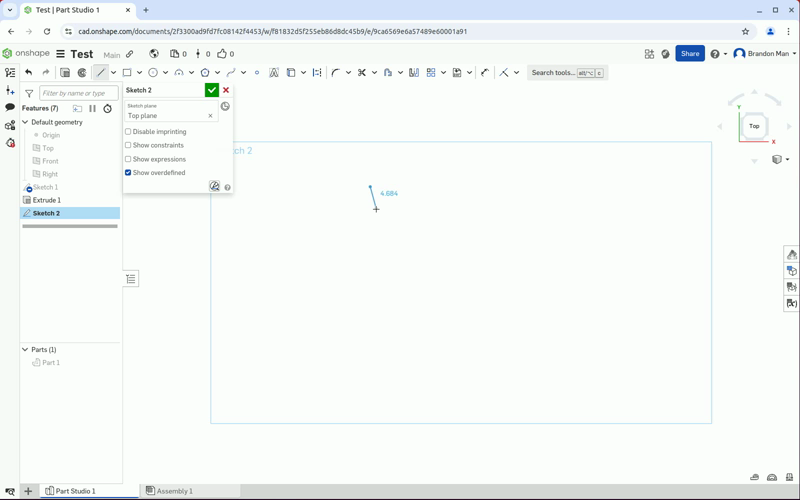
click(376, 208)
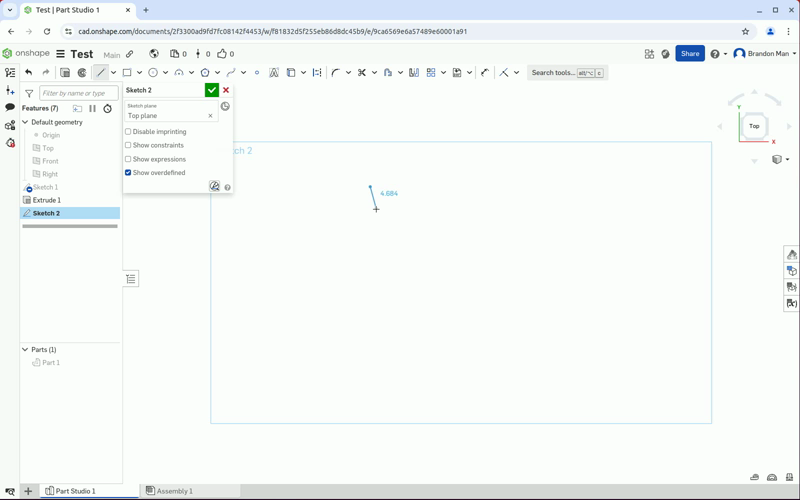
key_up(shift)
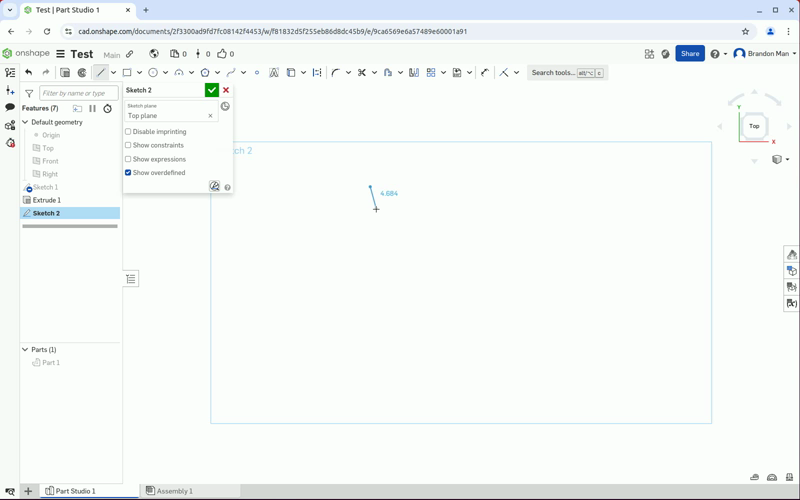
key_down(shift)
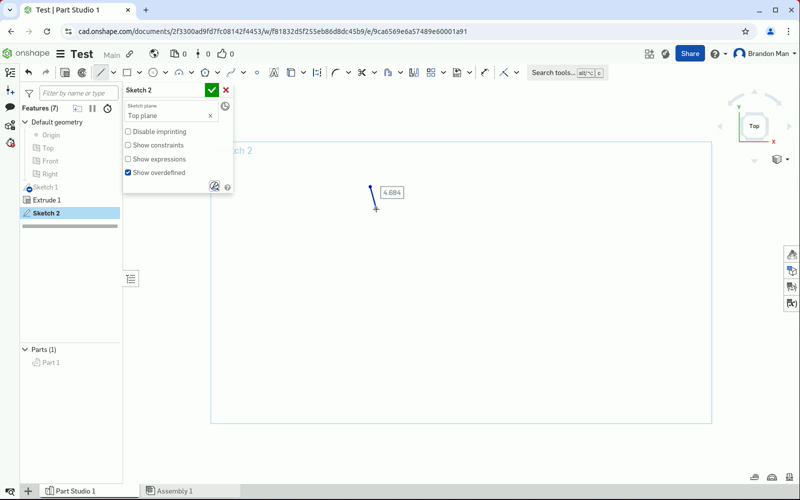
mouse_move(437, 192)
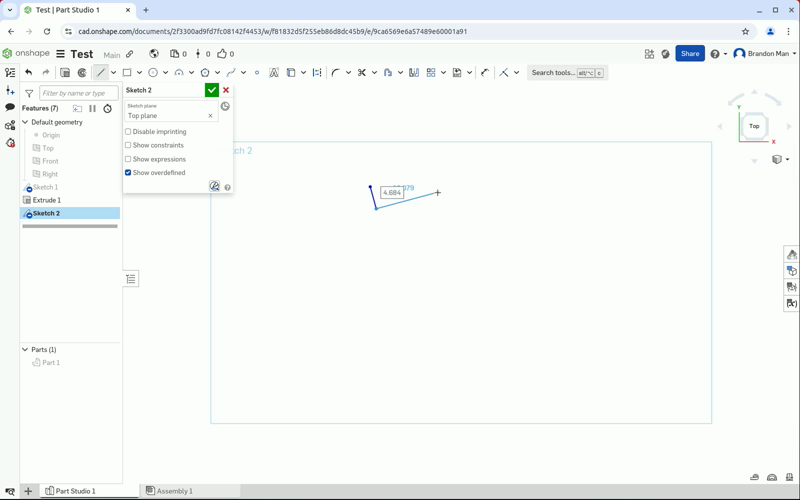
click(437, 192)
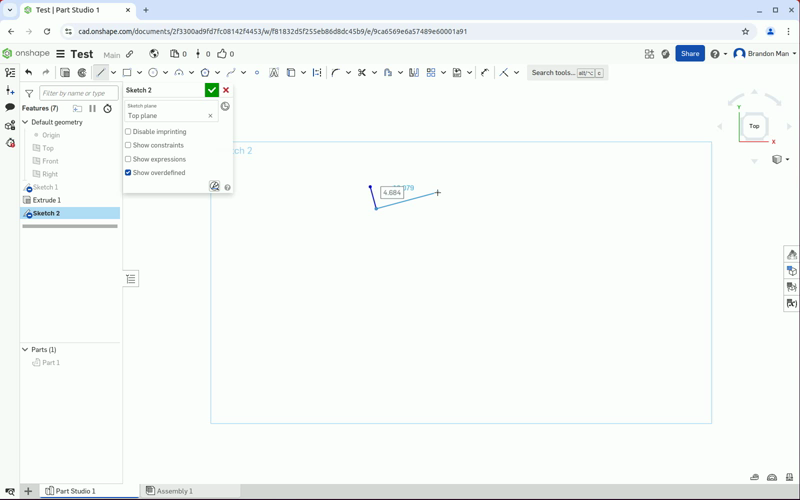
key_up(shift)
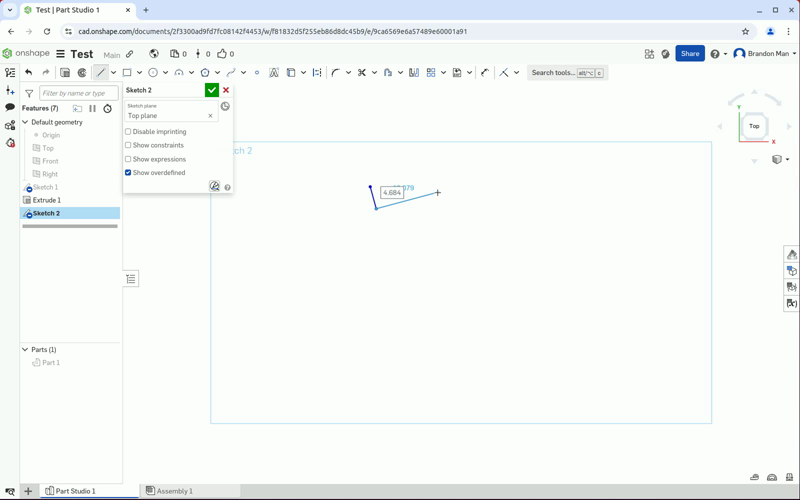
key_down(shift)
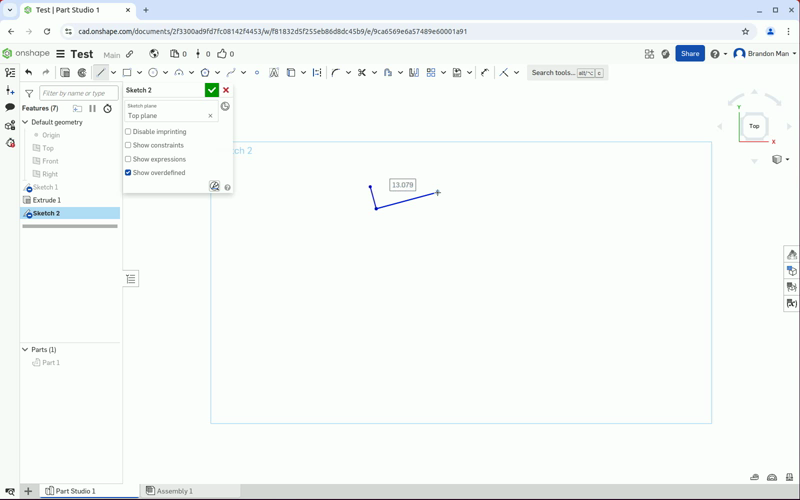
mouse_move(467, 192)
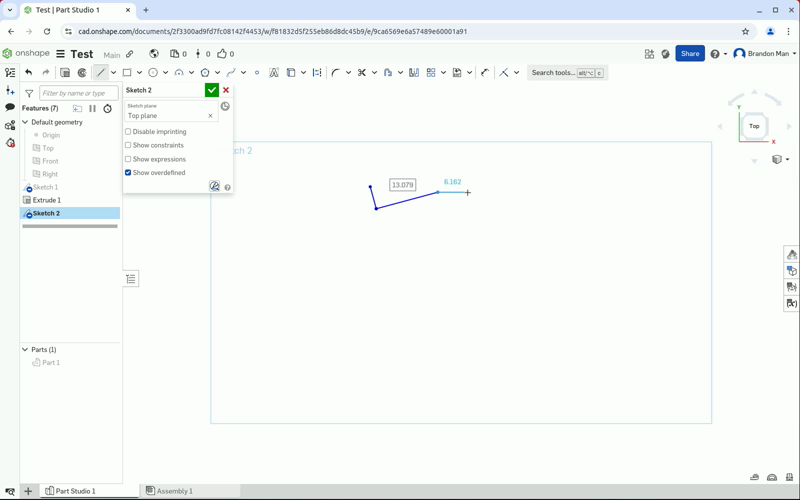
mouse_move(431, 170)
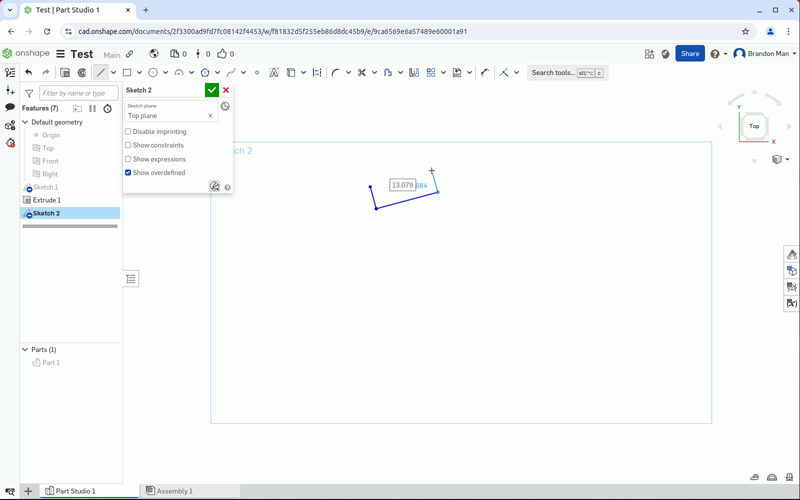
click(431, 170)
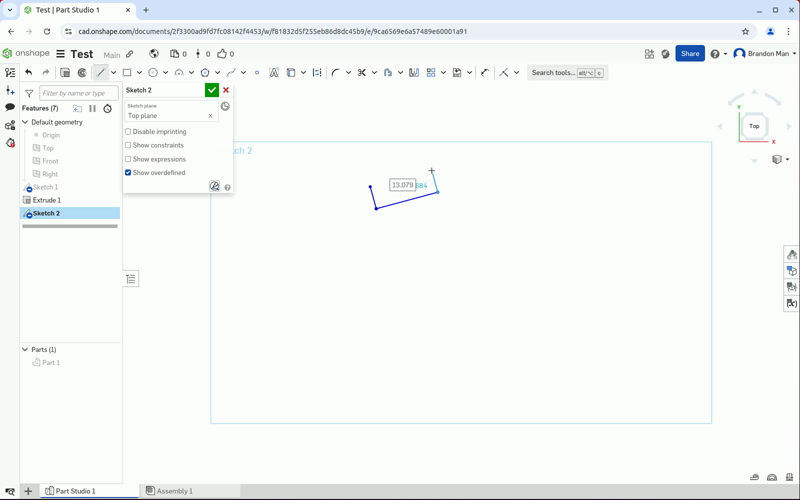
key_up(shift)
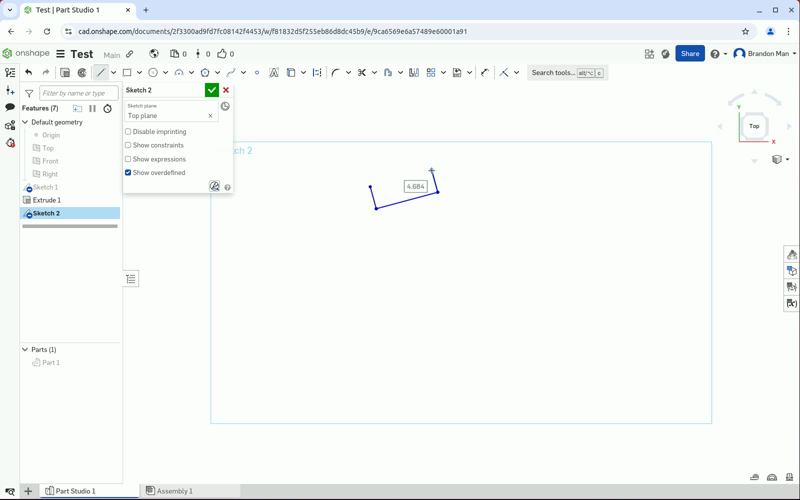
key_down(shift)
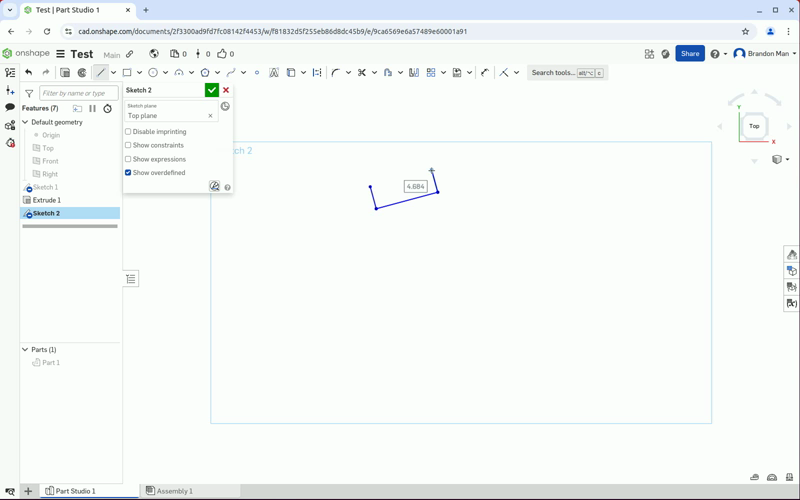
mouse_move(370, 186)
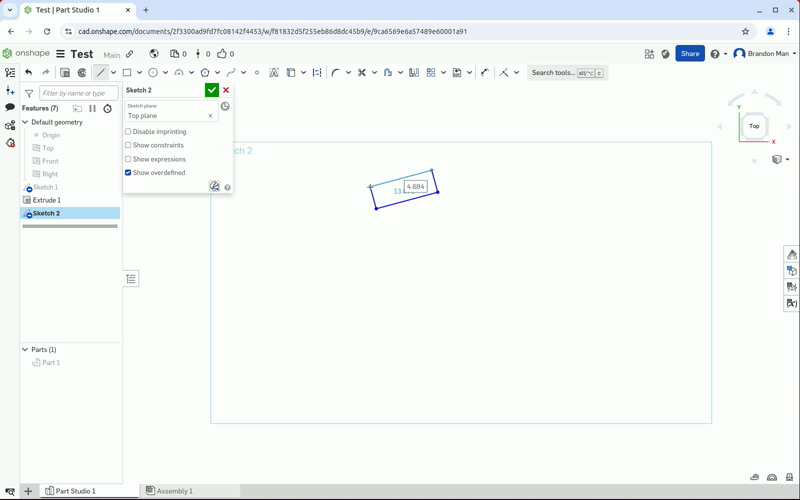
key_up(shift)
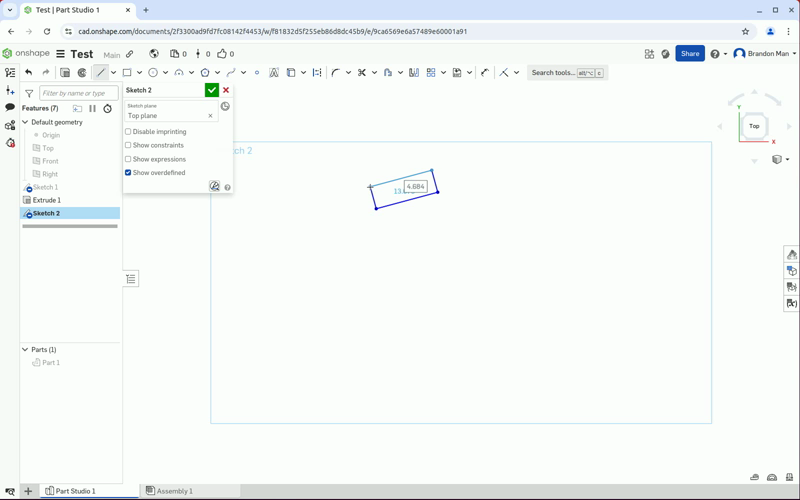
click(370, 186)
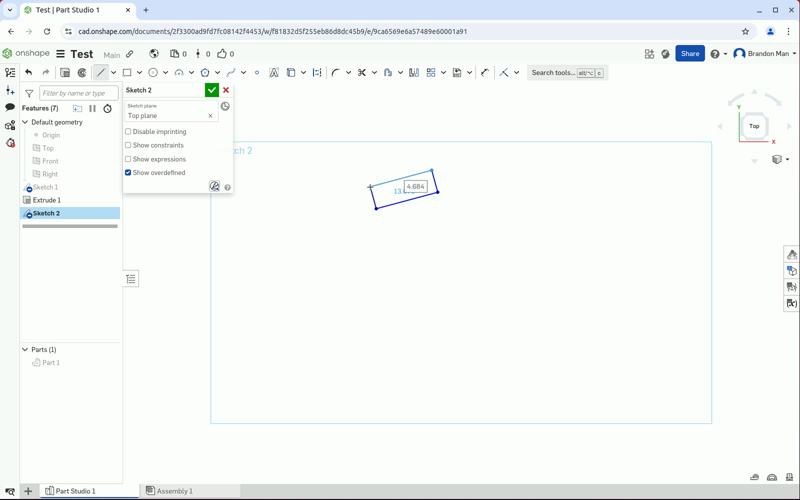
key(esc)
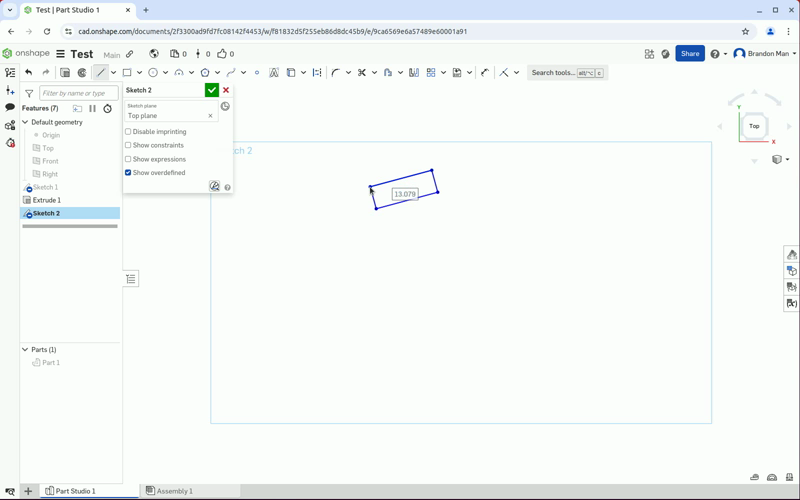
mouse_move(416, 190)
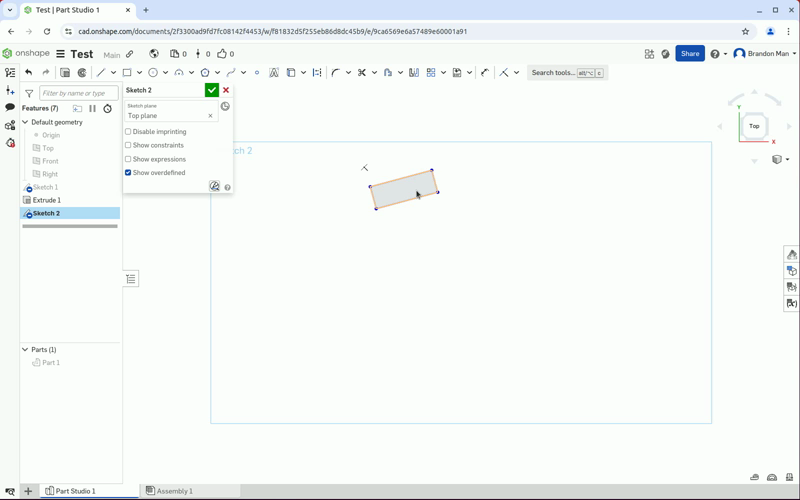
scroll(6)
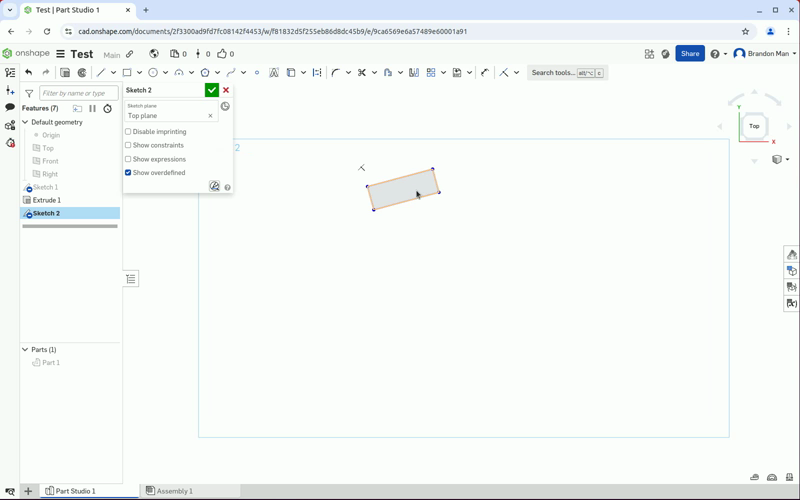
scroll(6)
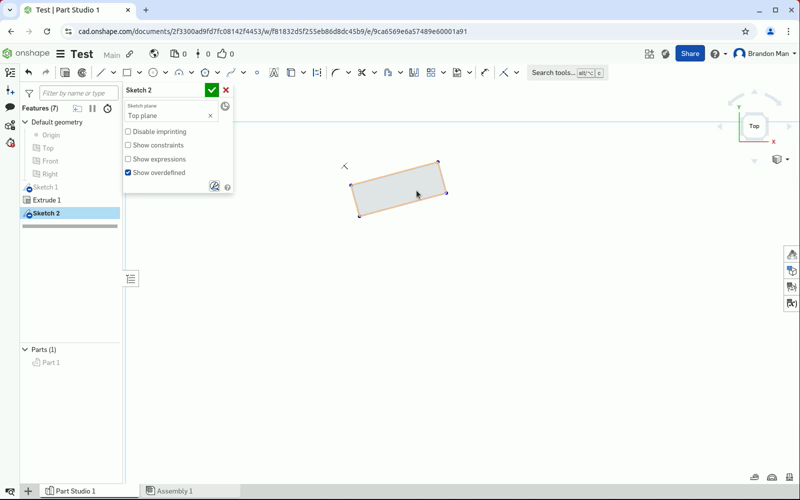
scroll(6)
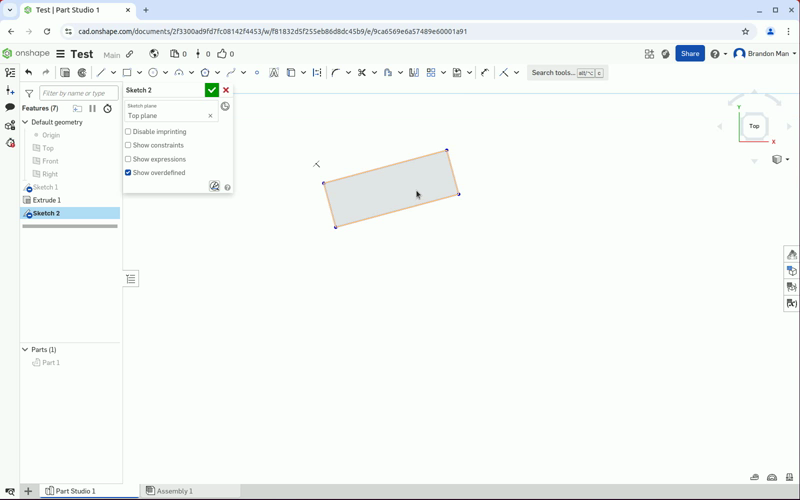
scroll(6)
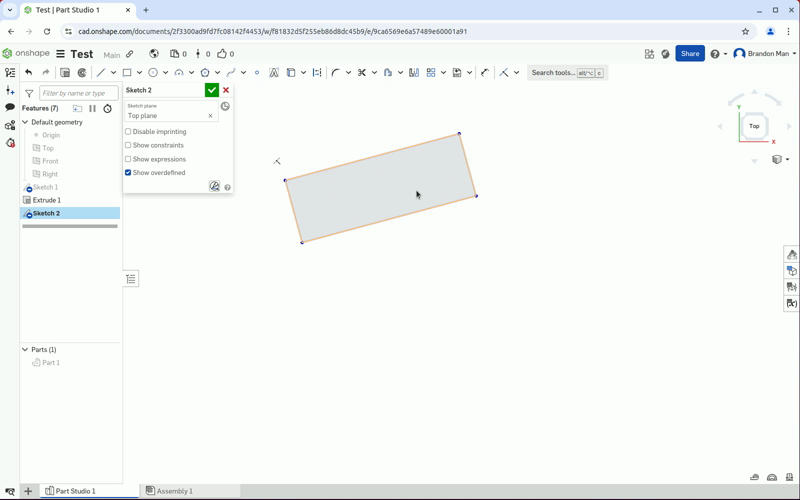
scroll(6)
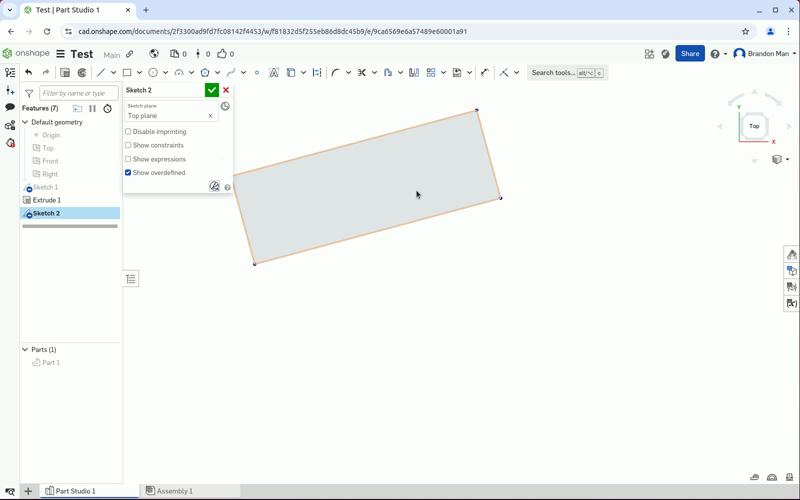
scroll(6)
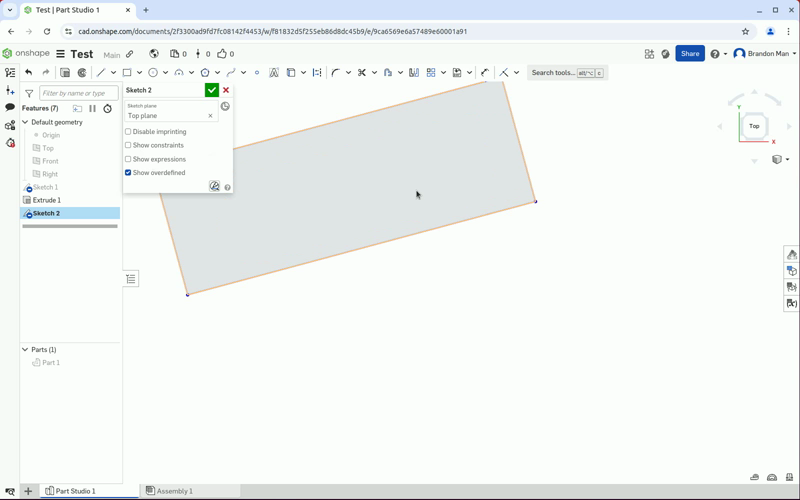
scroll(6)
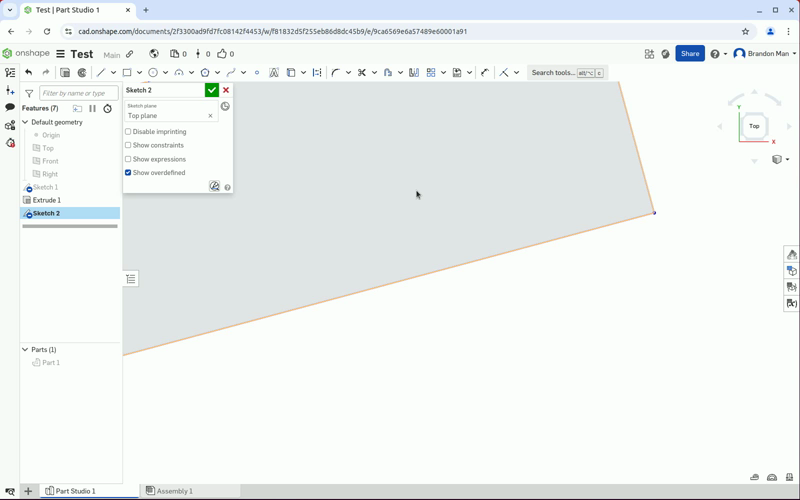
click(416, 190)
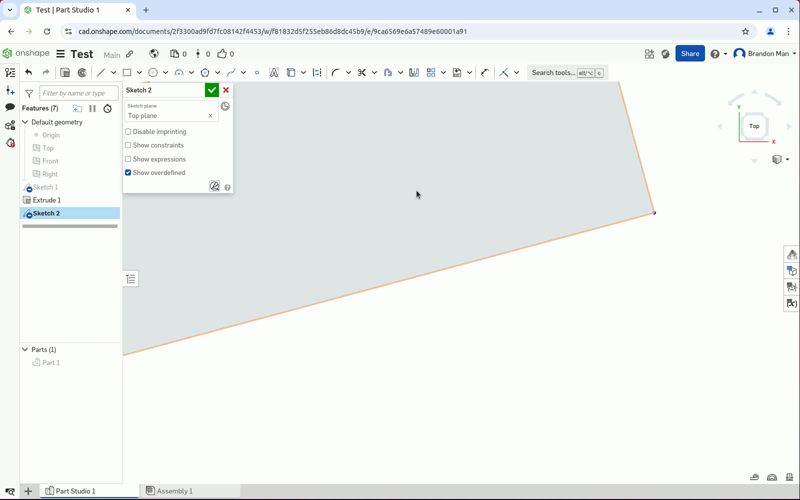
scroll(-6)
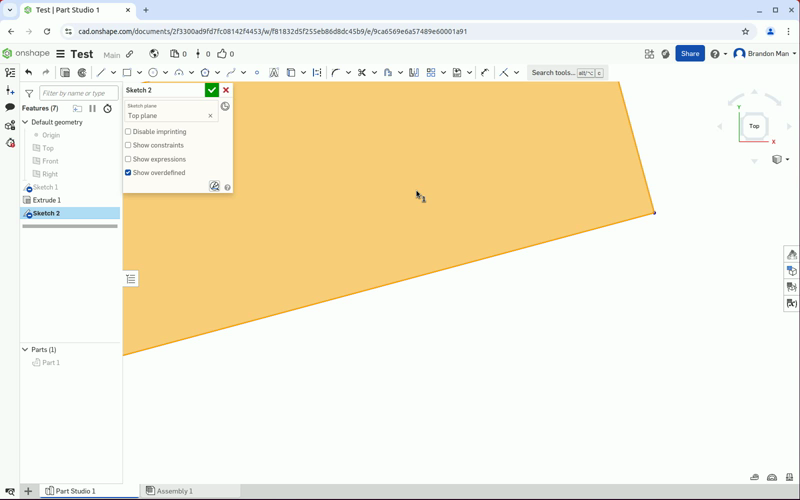
scroll(-6)
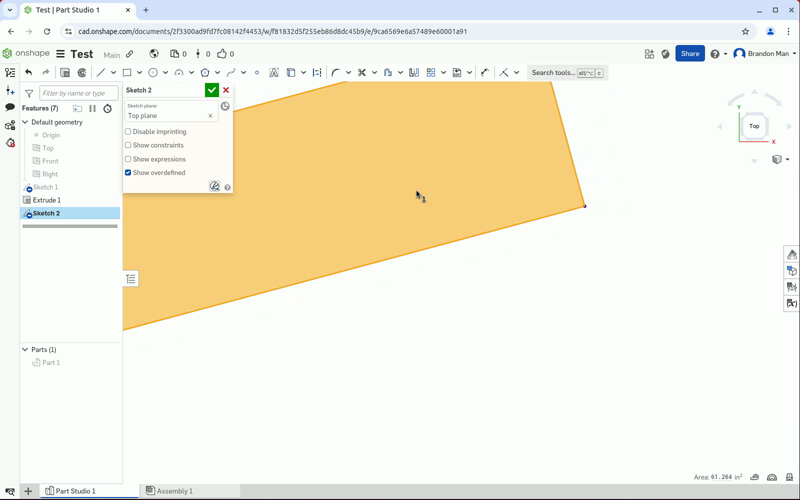
scroll(-6)
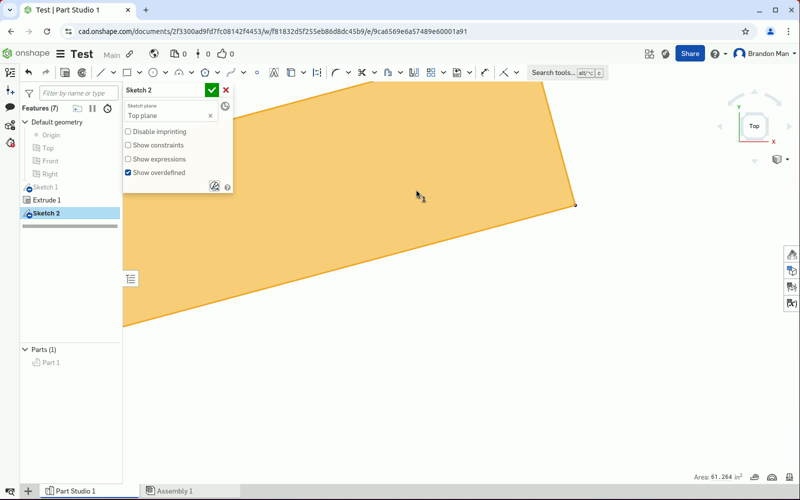
scroll(-6)
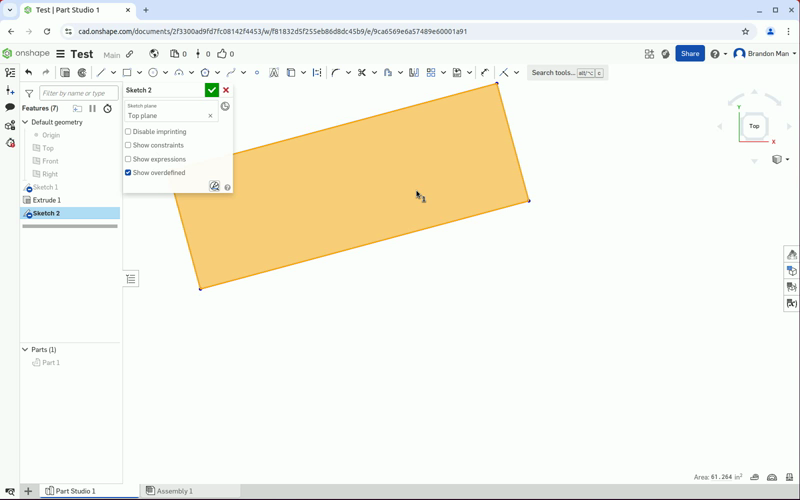
scroll(-6)
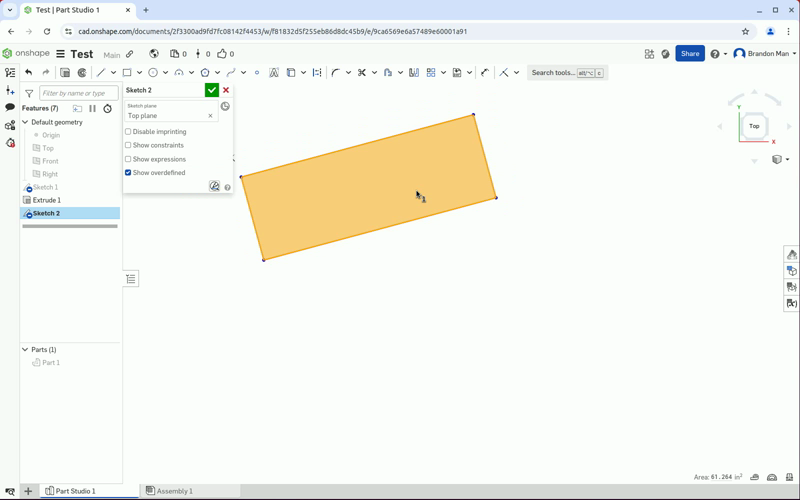
scroll(-6)
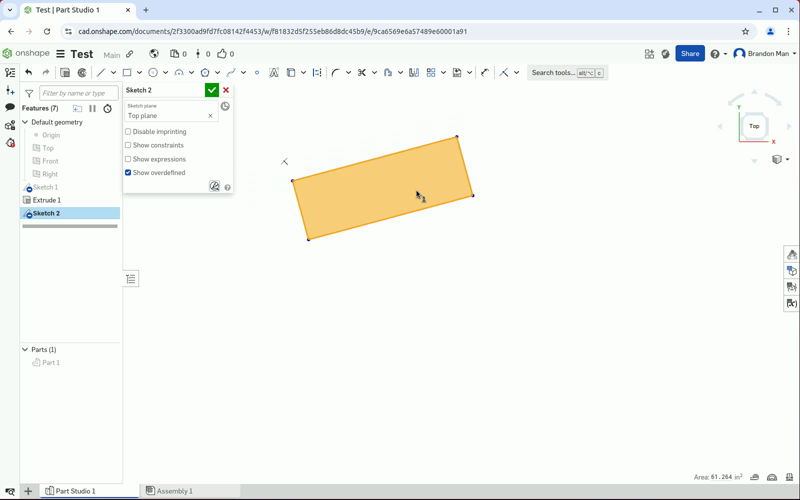
scroll(-6)
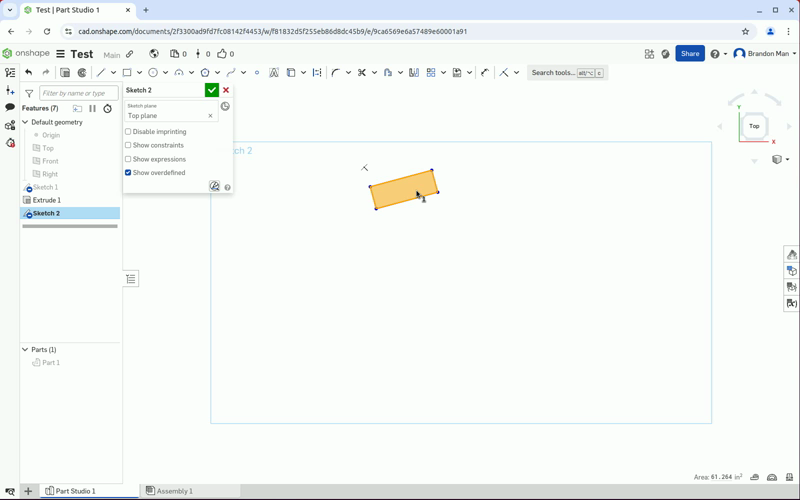
mouse_move(73, 352)
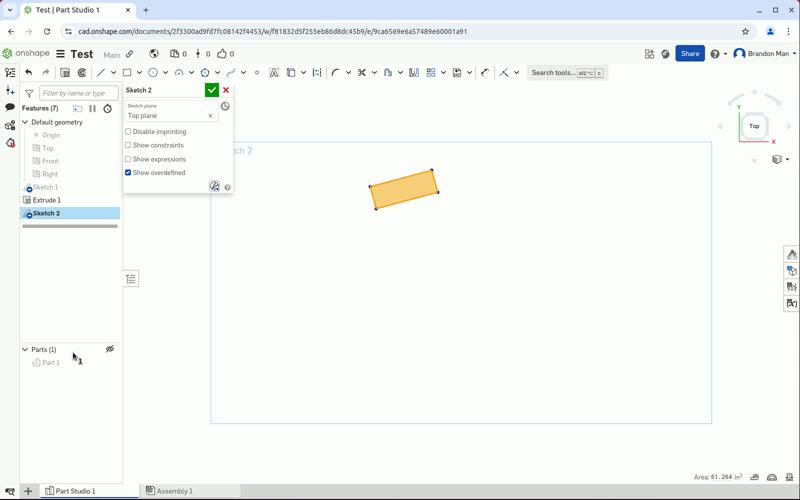
key(shift+y)
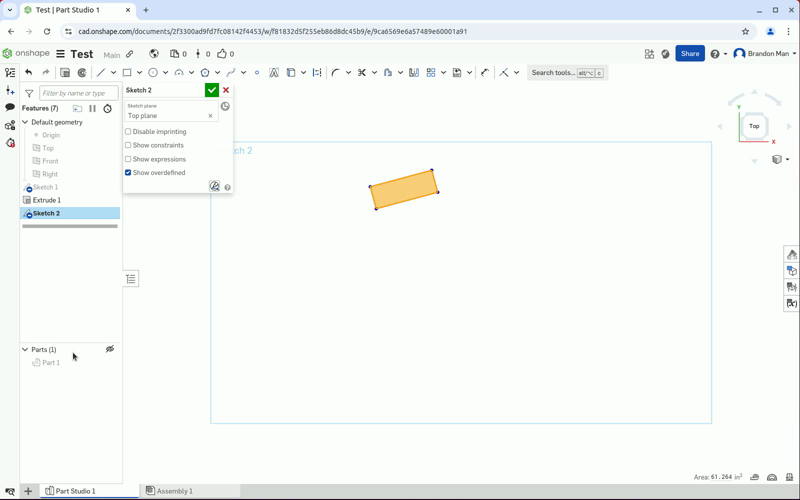
key(shift+e)
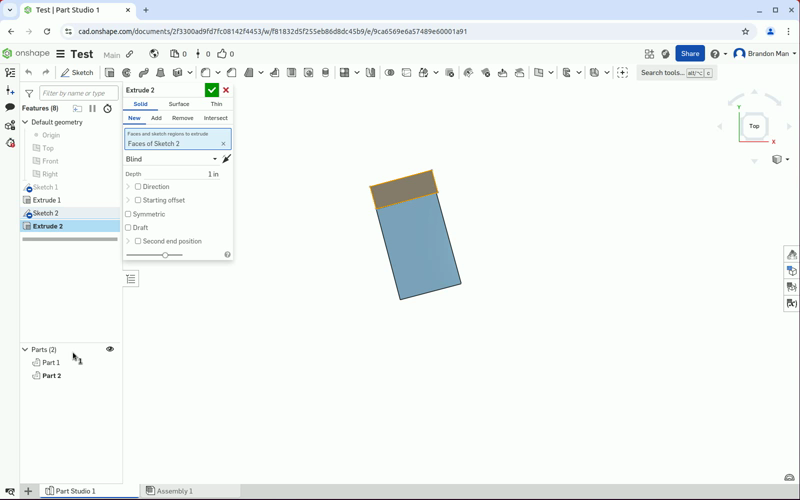
mouse_move(143, 106)
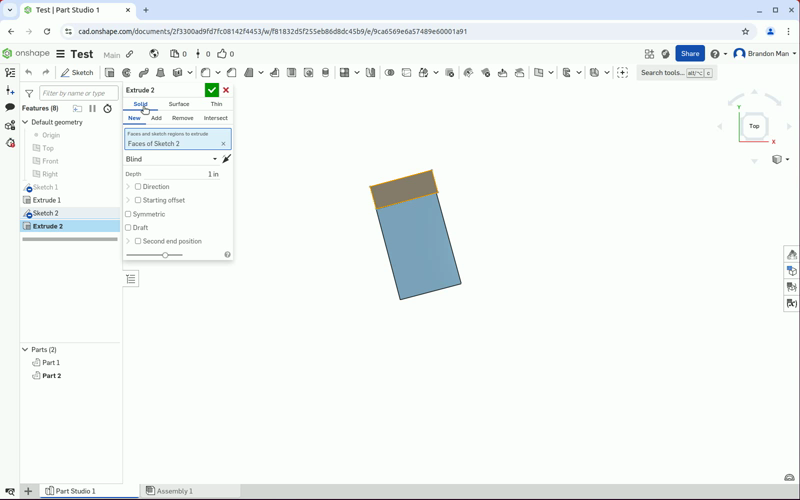
click(143, 106)
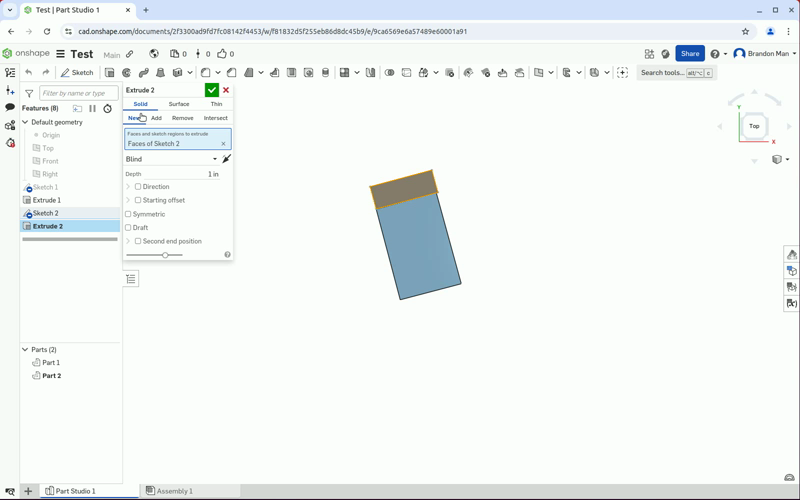
mouse_move(137, 120)
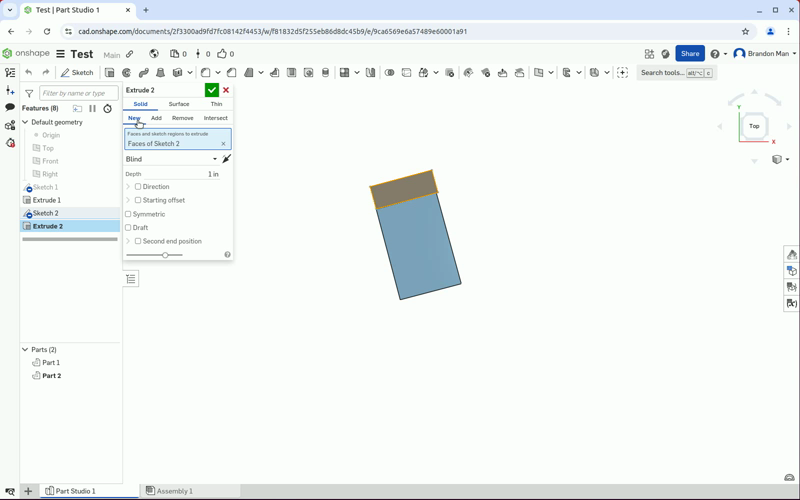
click(137, 120)
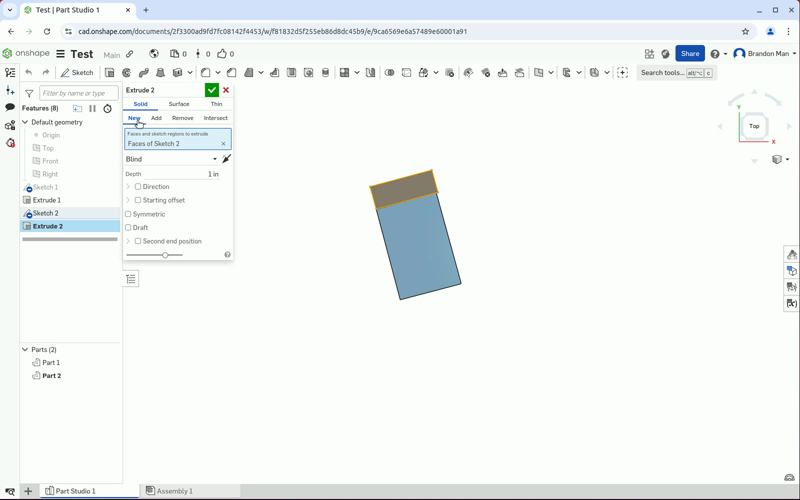
key(tab, 4)
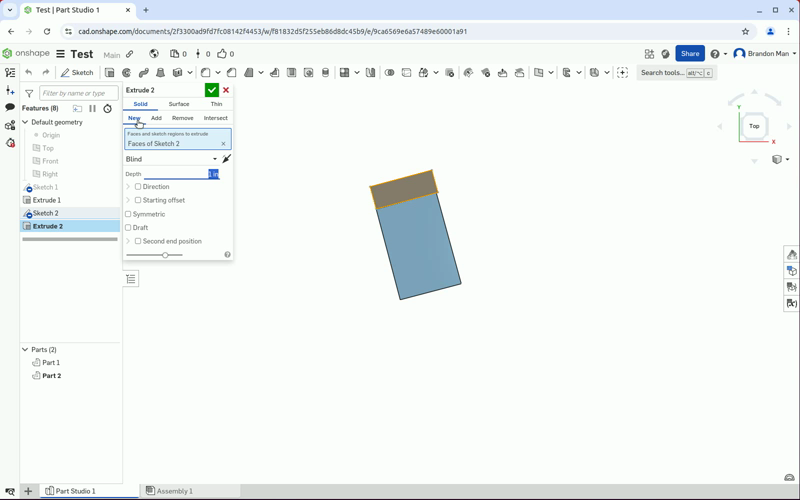
text(1.685)
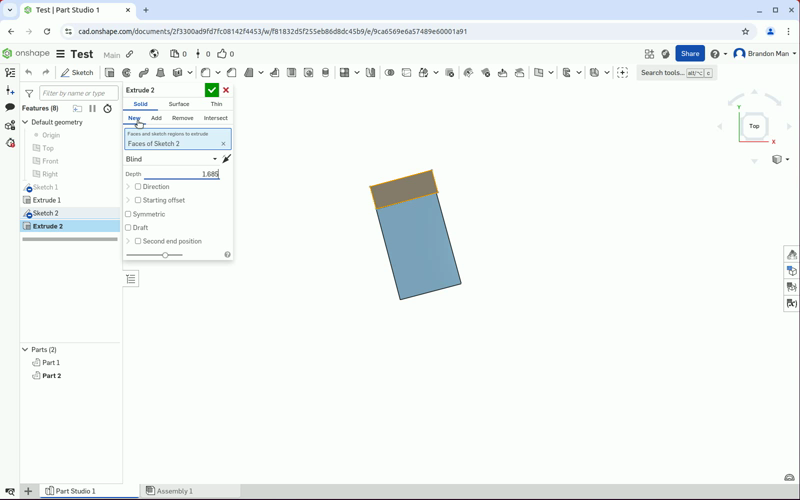
key(enter)
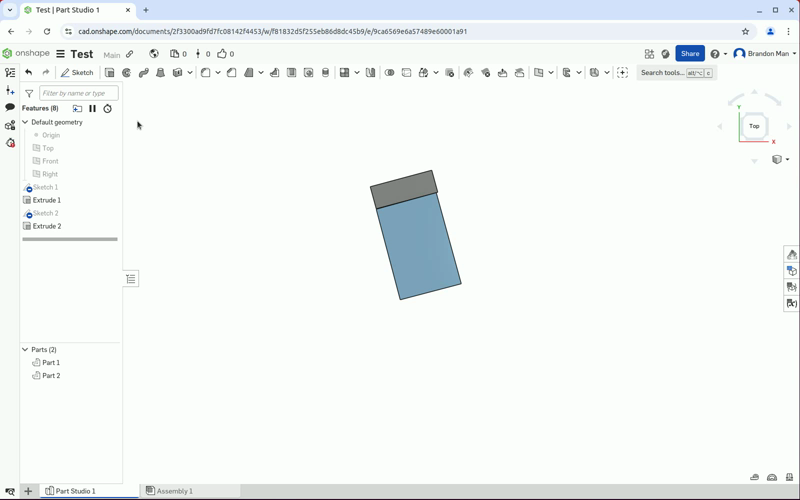
key(shift+h)
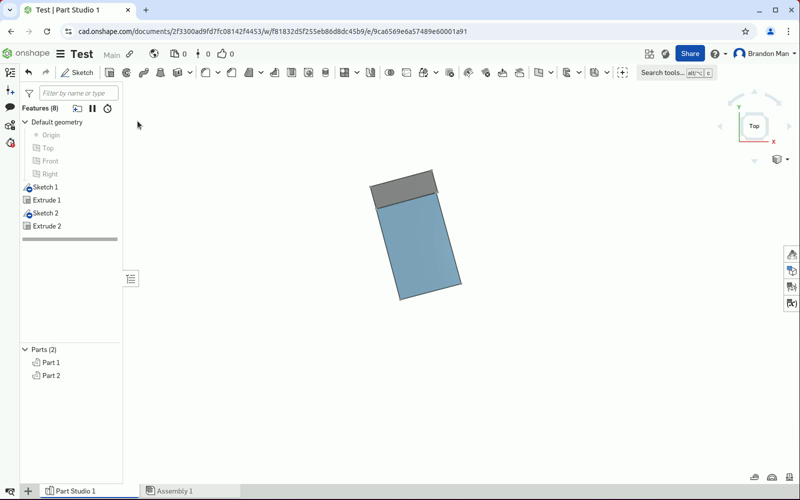
key(shift+h)
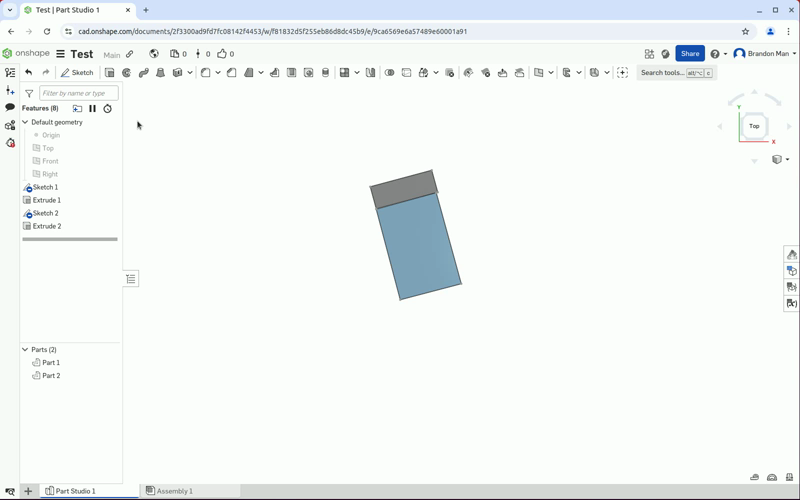
key(shift+7)
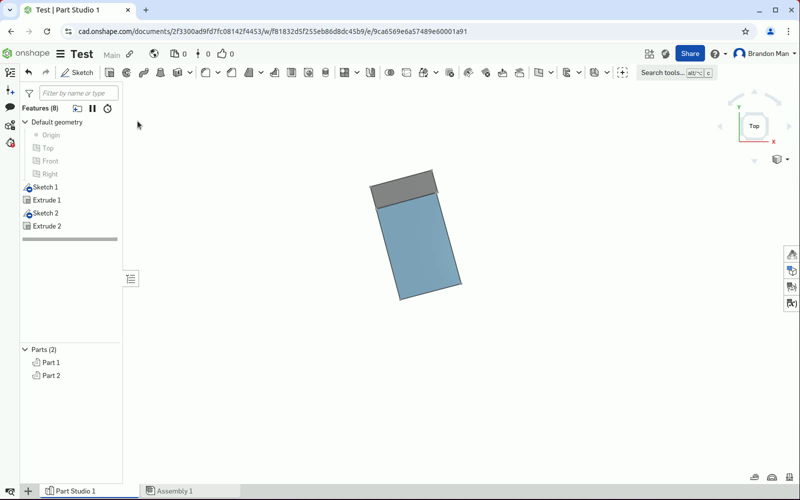
key(up, 3)
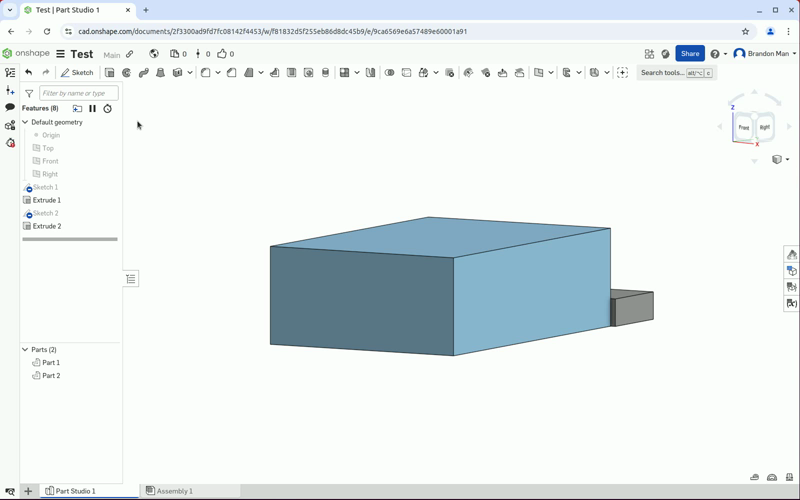
key(left, 3)
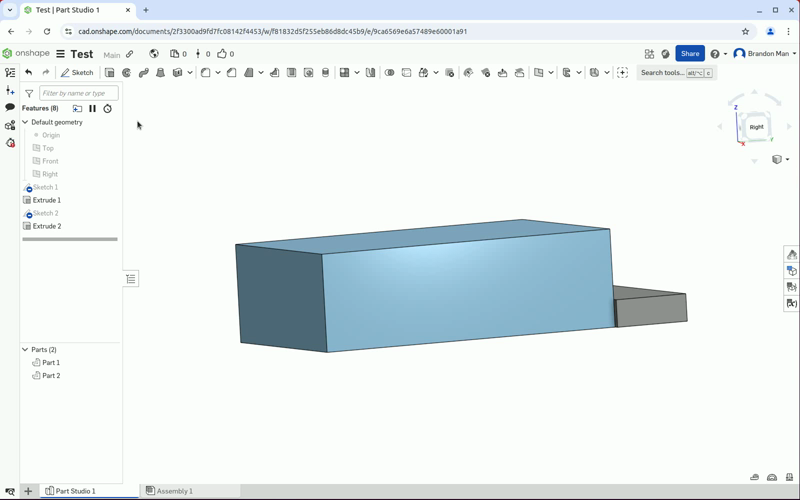
key(right, 3)
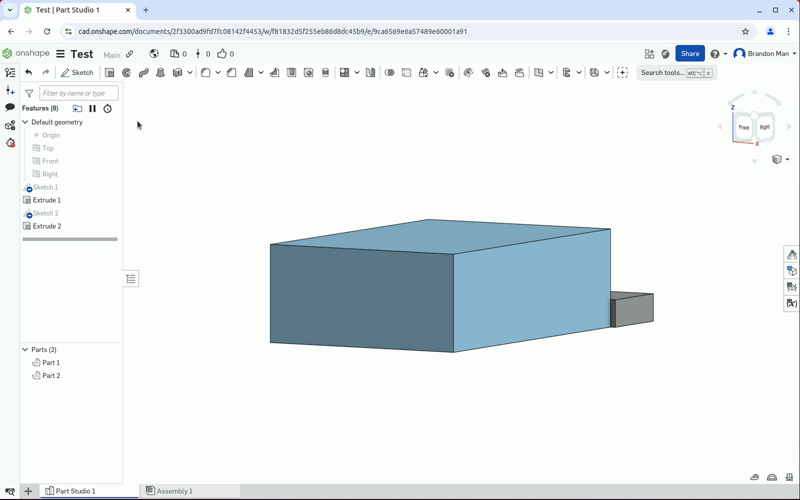
key(down, 3)
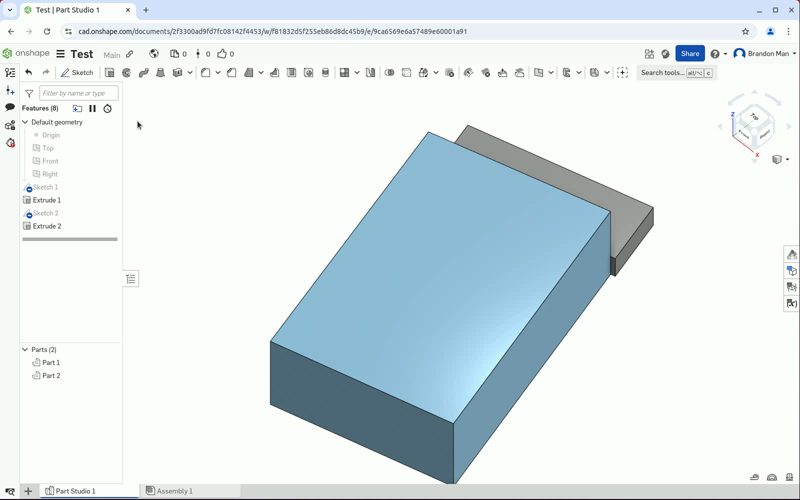
mouse_move(73, 189)
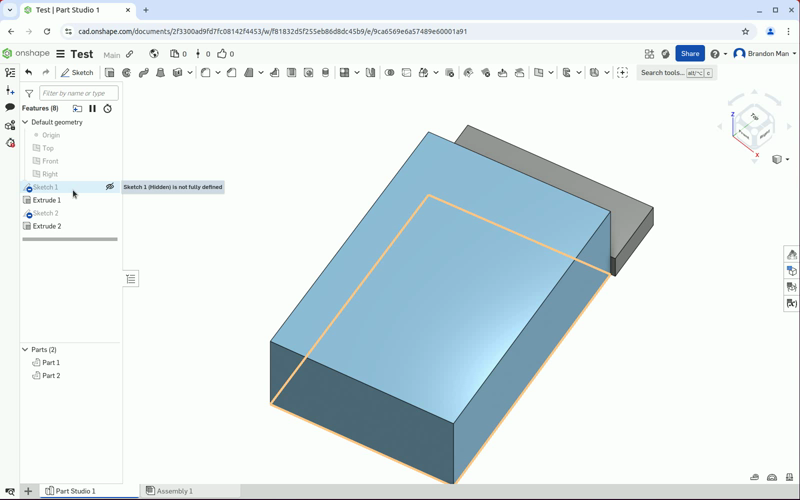
click(73, 189)